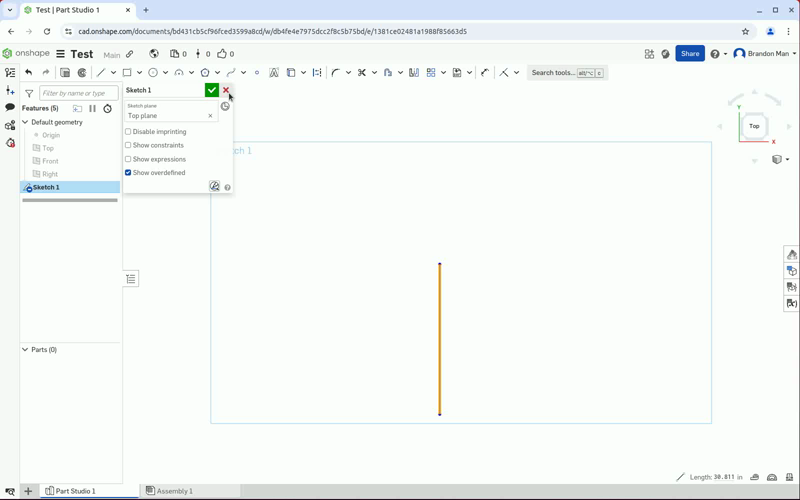
key(shift+h)
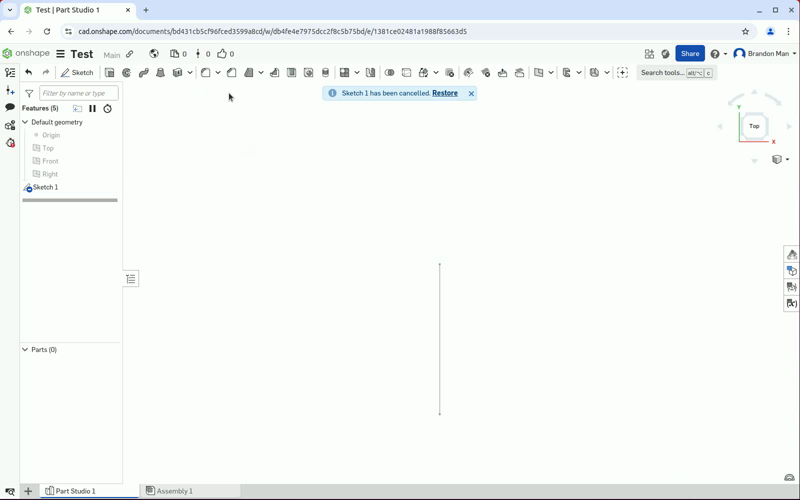
key(shift+s)
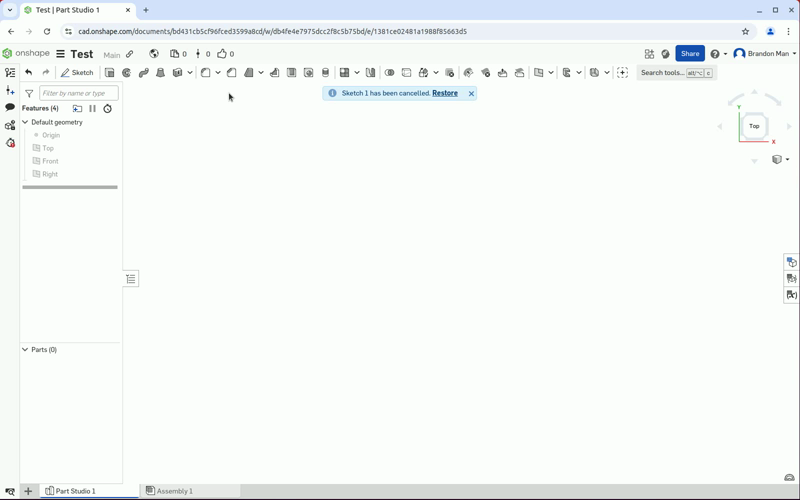
mouse_move(73, 150)
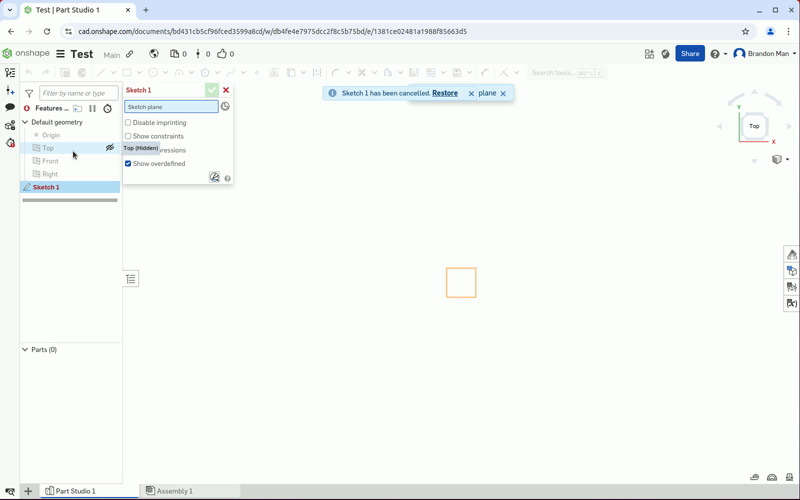
click(73, 150)
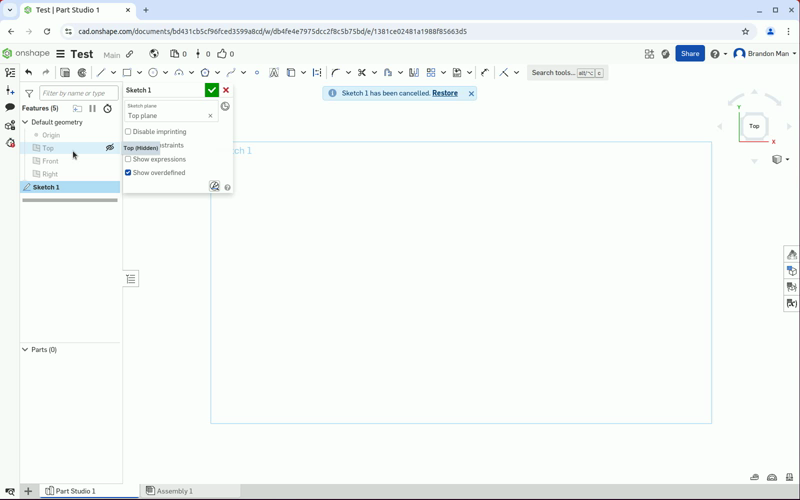
mouse_move(73, 352)
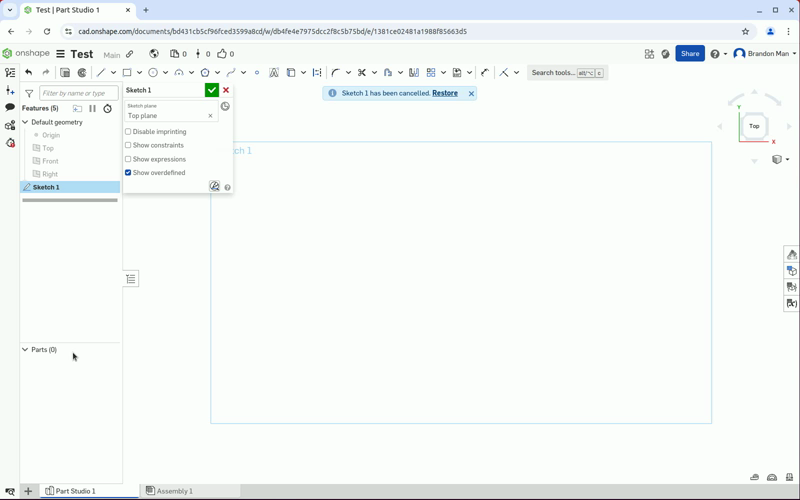
key(y)
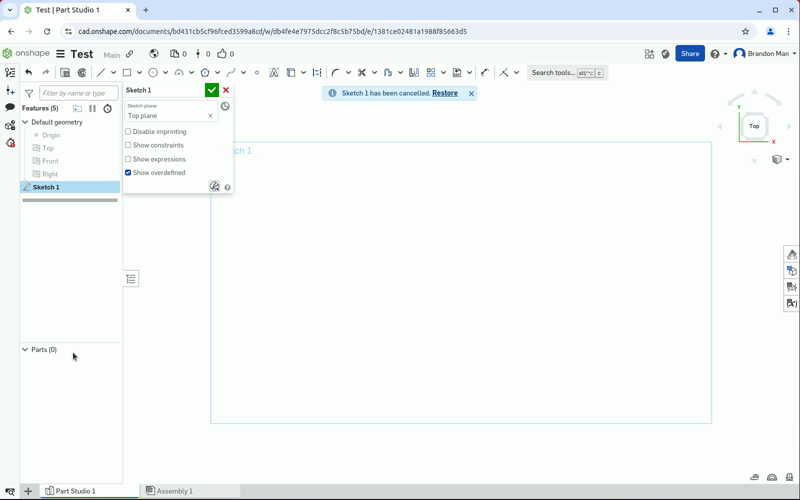
key(l)
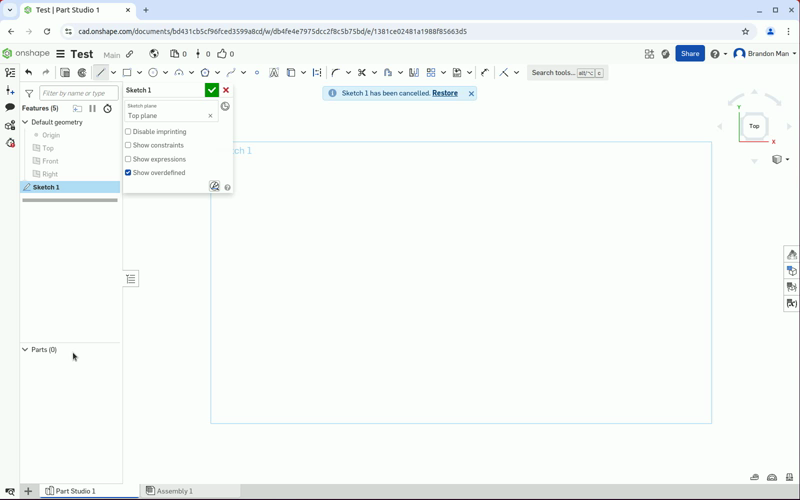
key_down(shift)
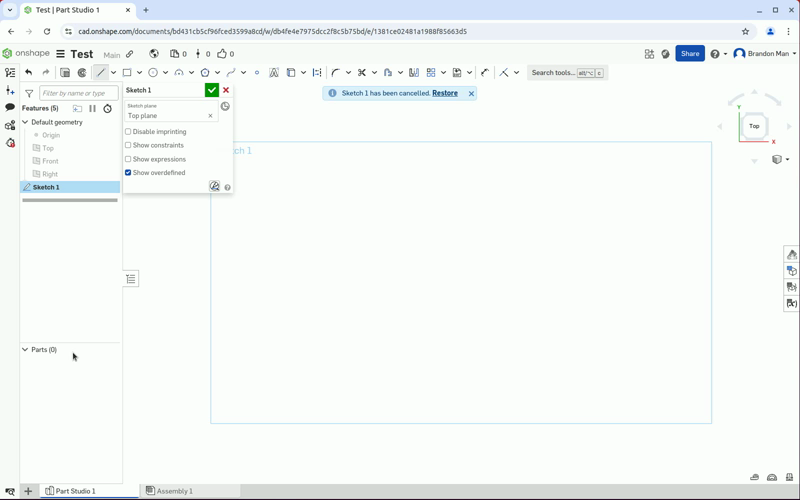
mouse_move(353, 247)
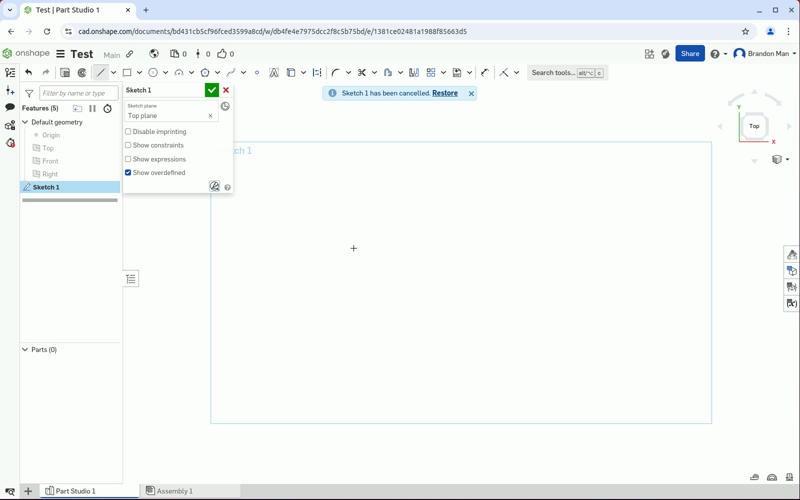
click(353, 247)
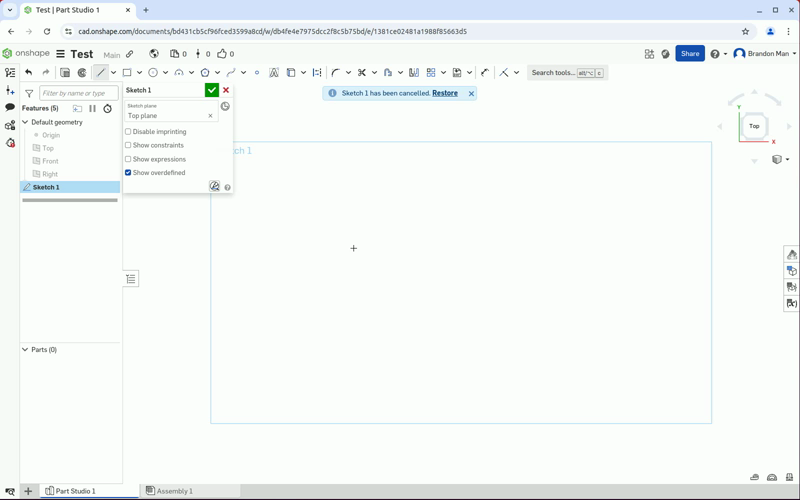
key_up(shift)
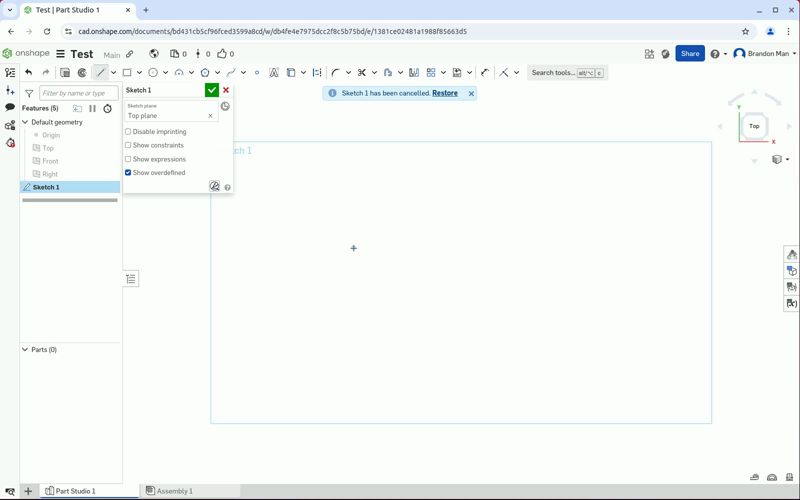
key_down(shift)
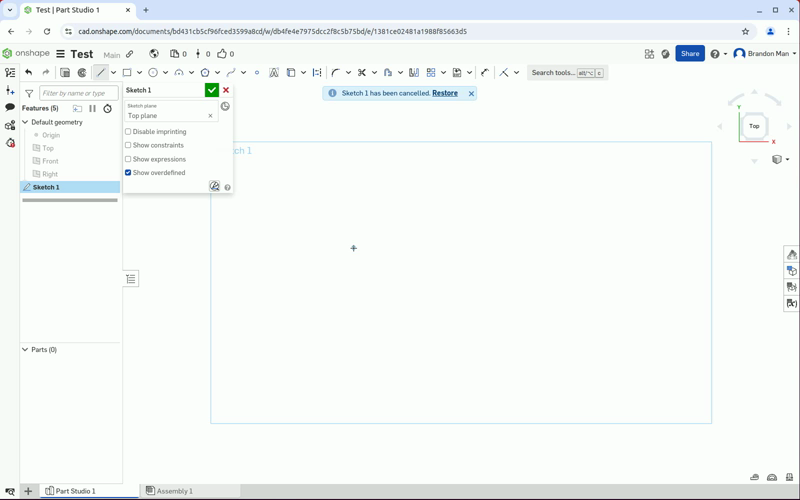
mouse_move(394, 373)
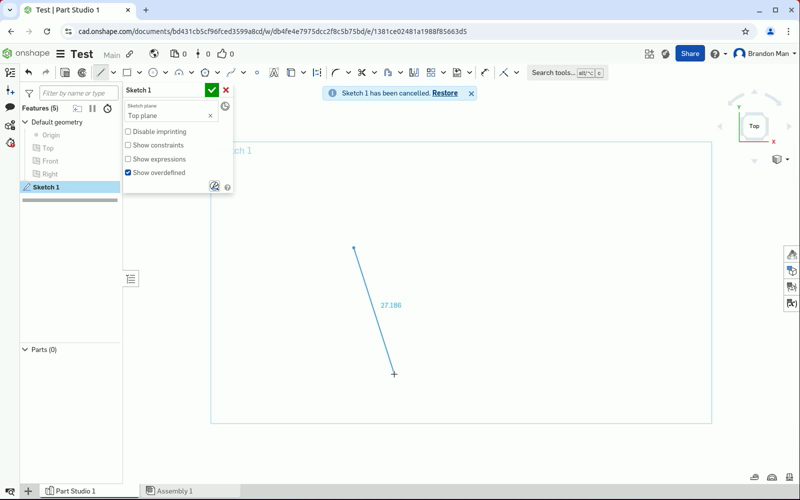
click(394, 373)
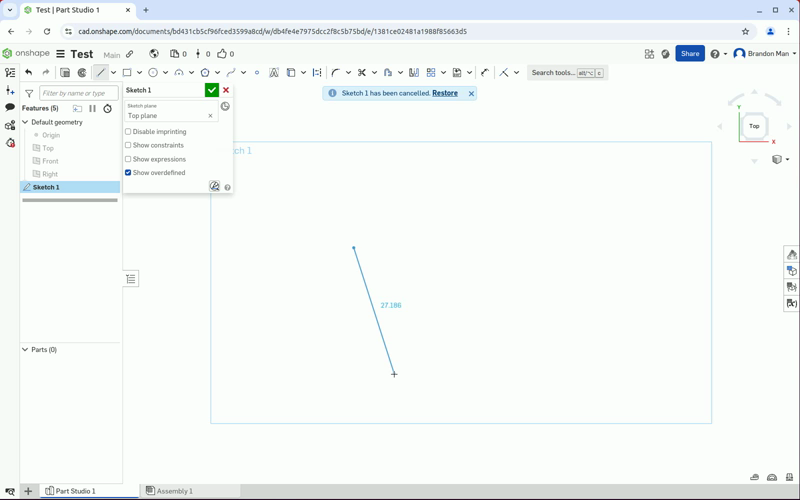
key_up(shift)
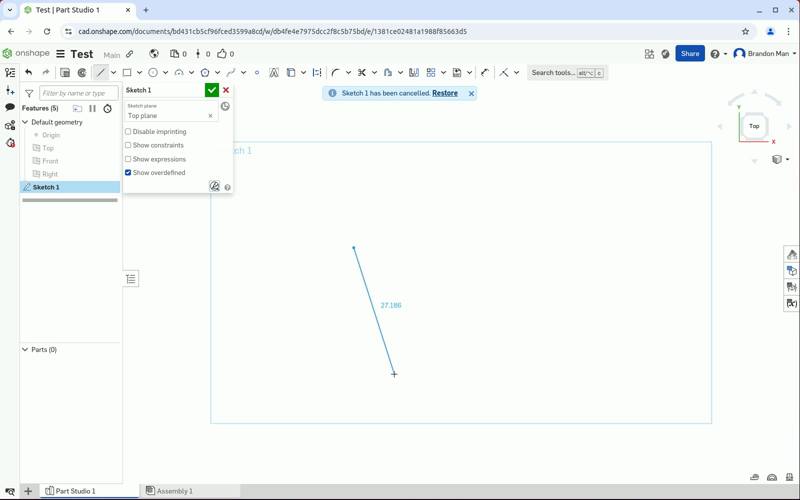
key_down(shift)
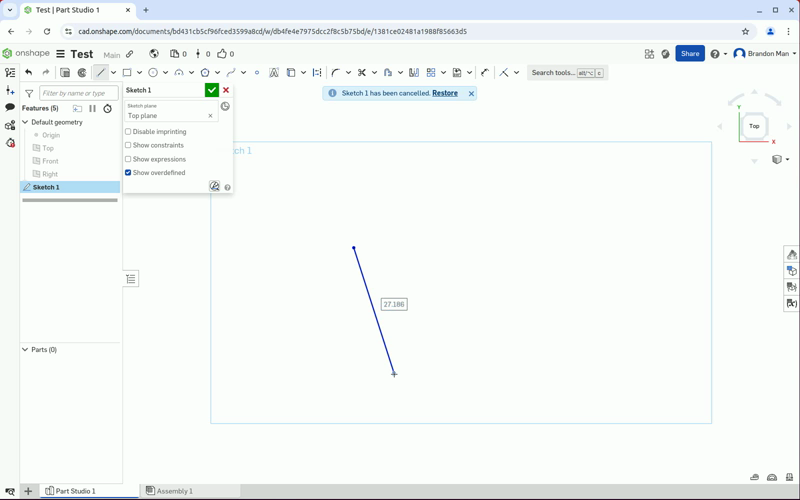
mouse_move(527, 373)
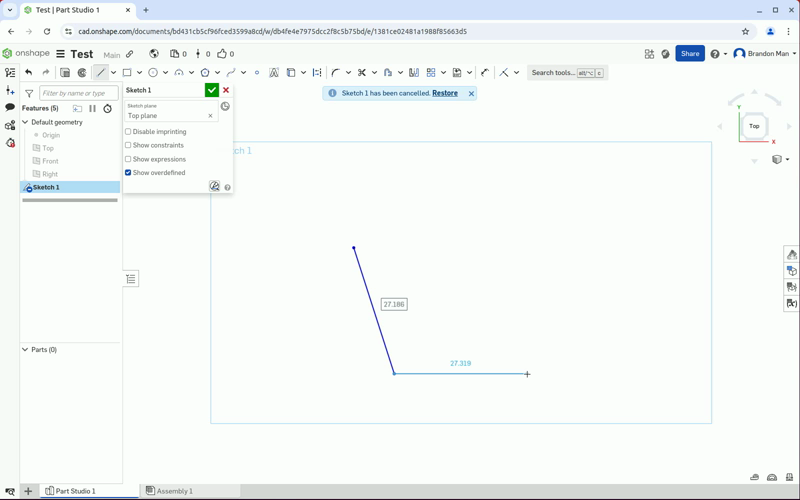
click(527, 373)
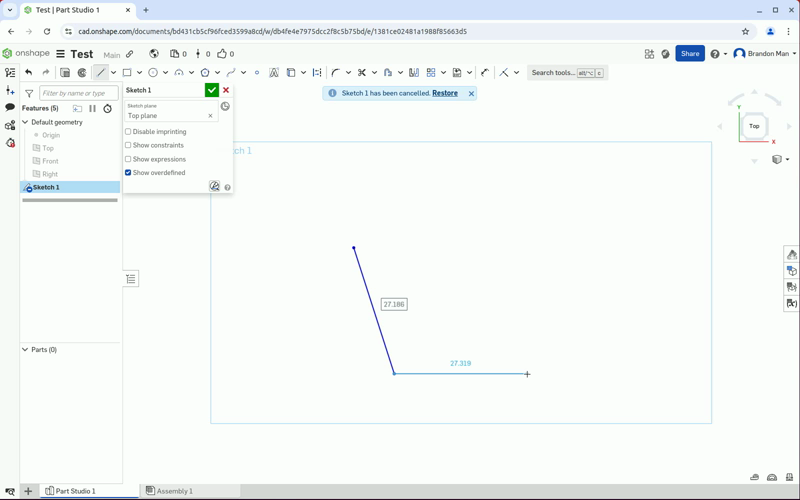
key_up(shift)
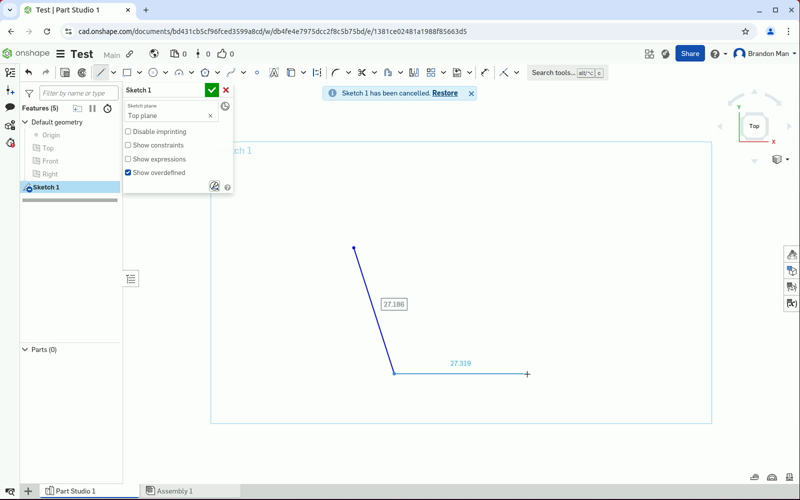
key_down(shift)
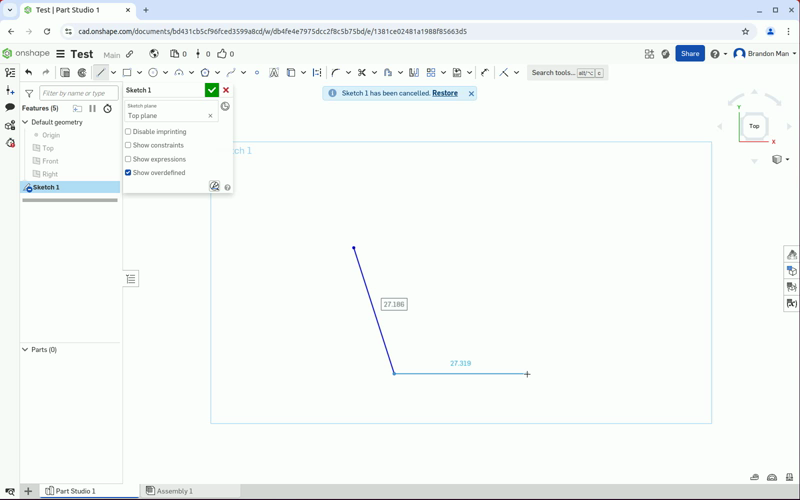
mouse_move(567, 247)
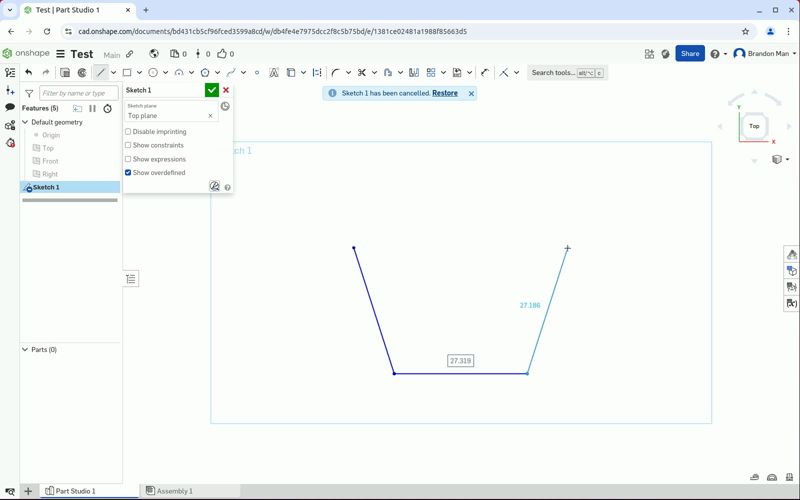
click(567, 247)
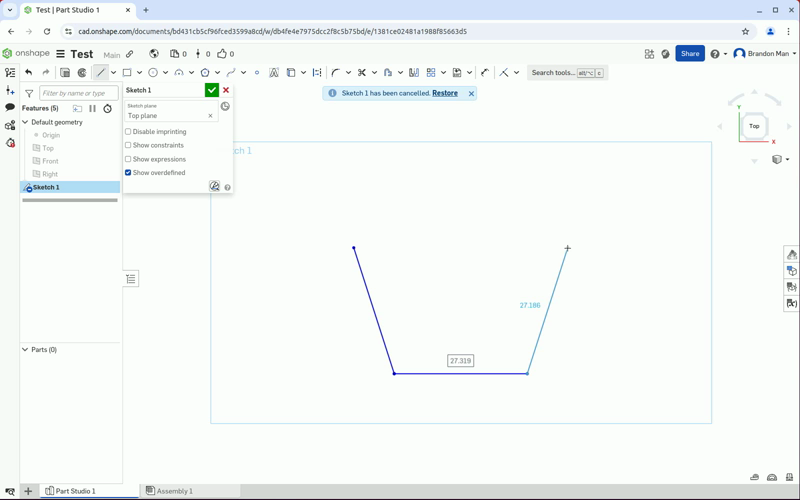
key_up(shift)
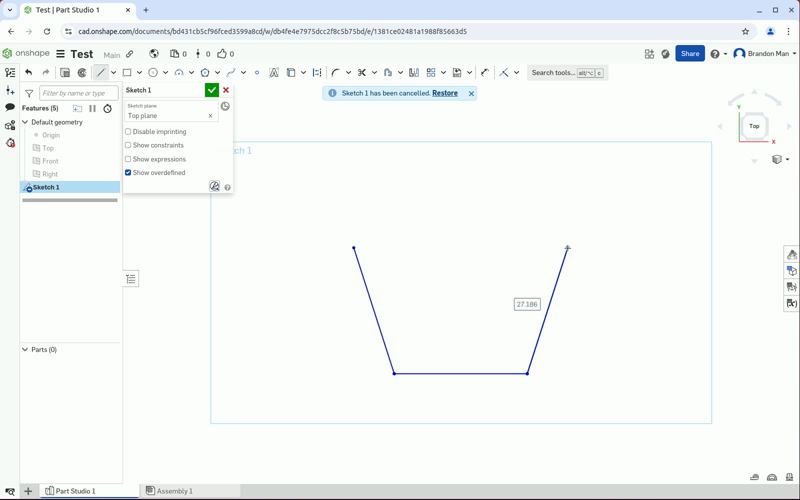
key_down(shift)
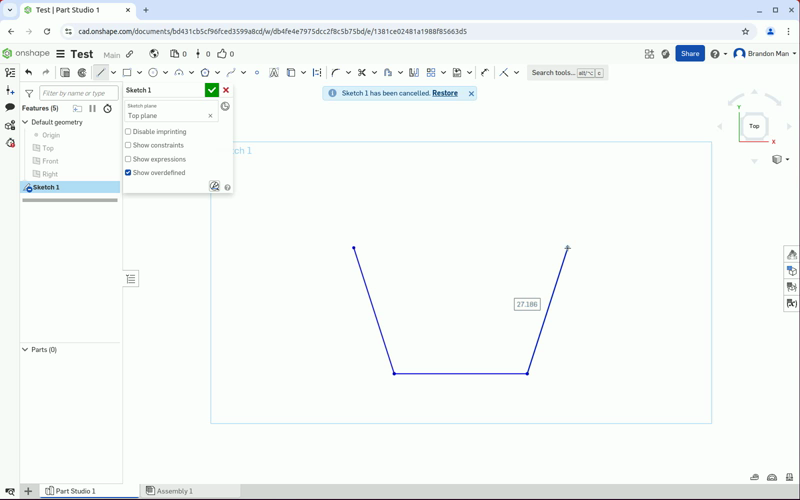
mouse_move(459, 169)
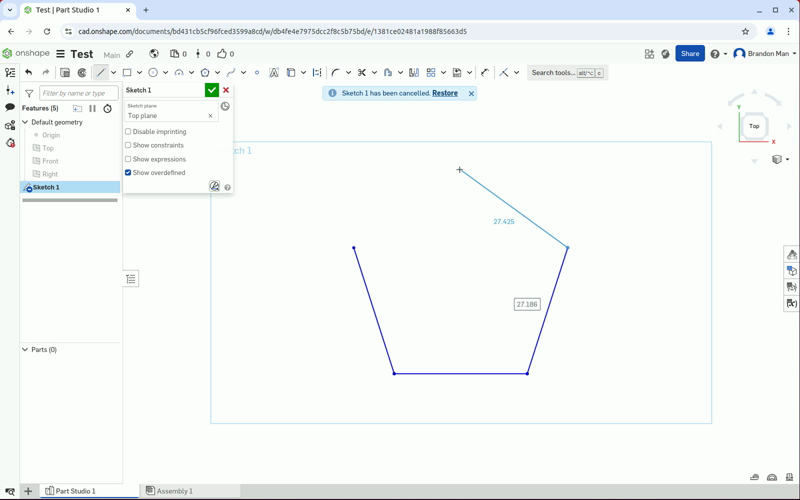
click(459, 169)
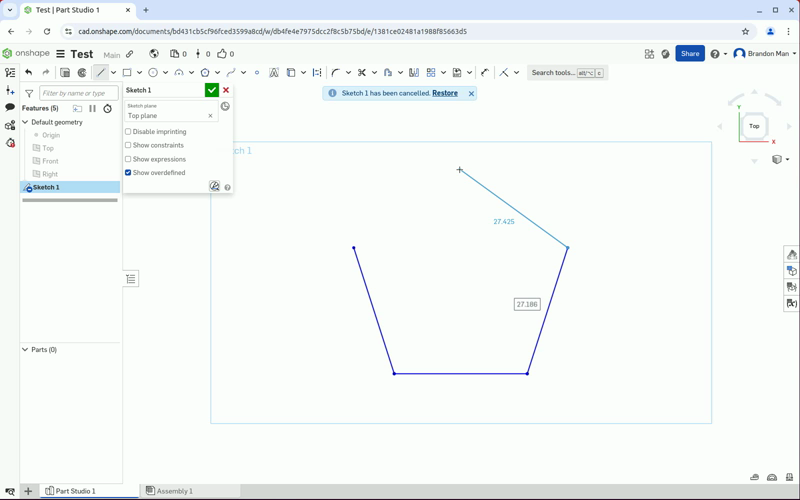
key_up(shift)
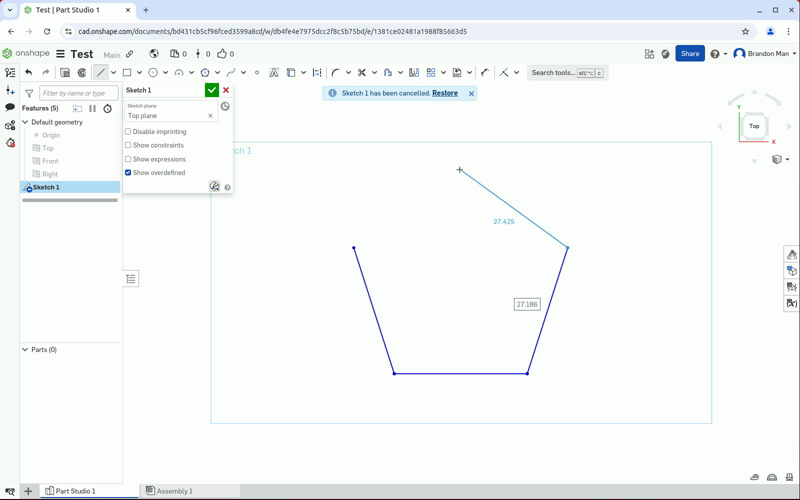
key_down(shift)
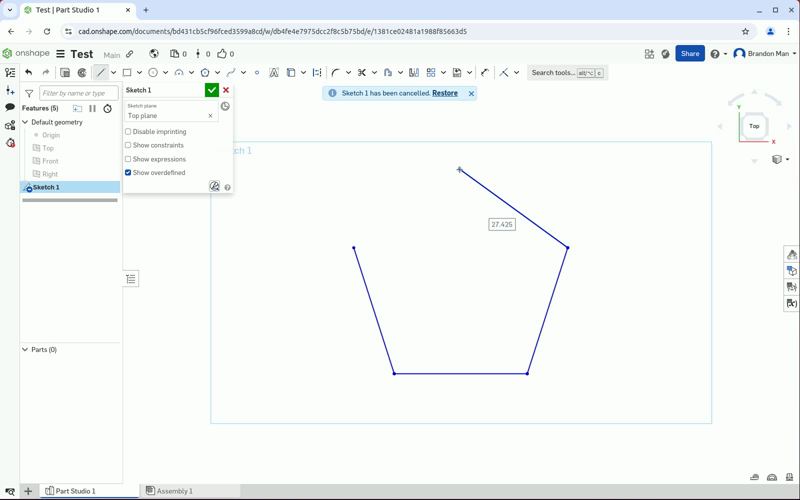
mouse_move(353, 247)
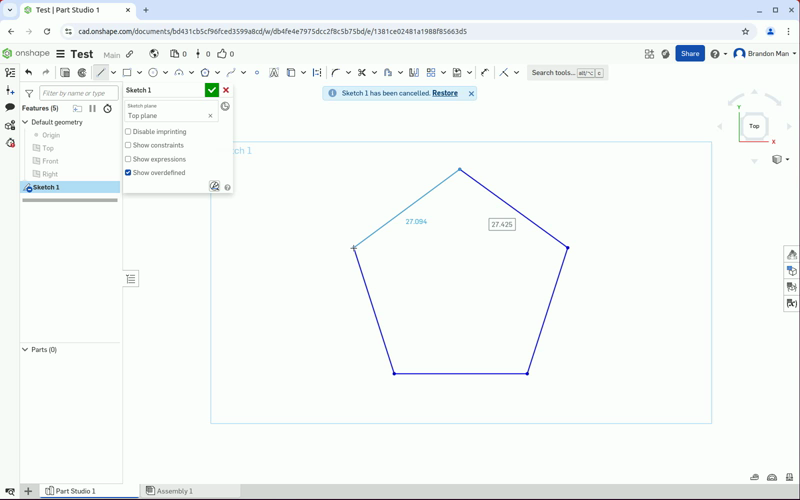
key_up(shift)
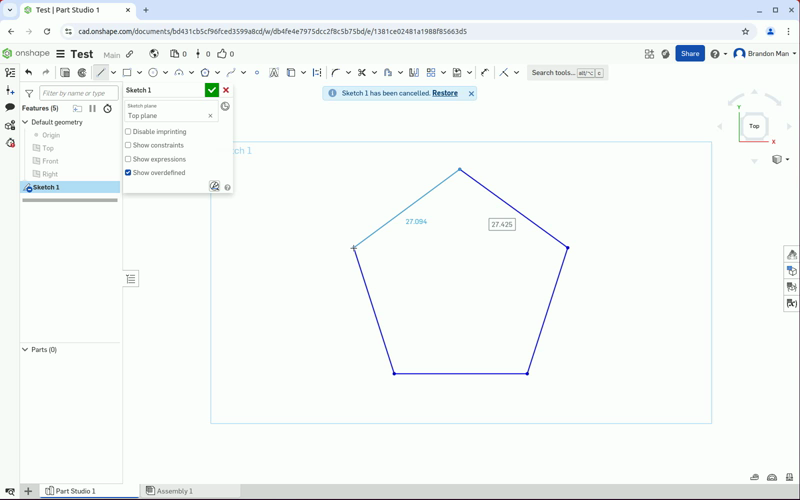
click(353, 247)
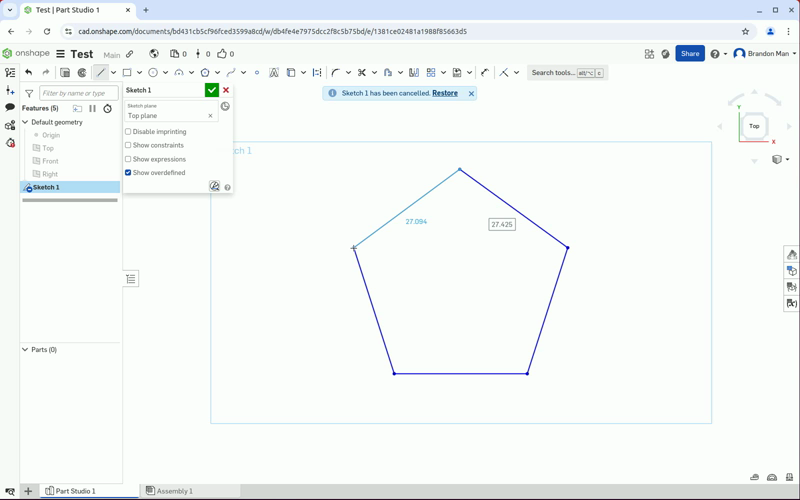
key(esc)
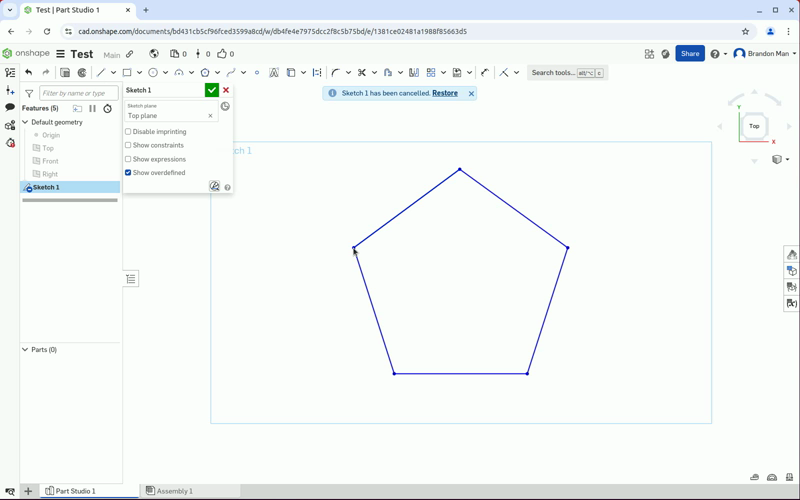
mouse_move(431, 320)
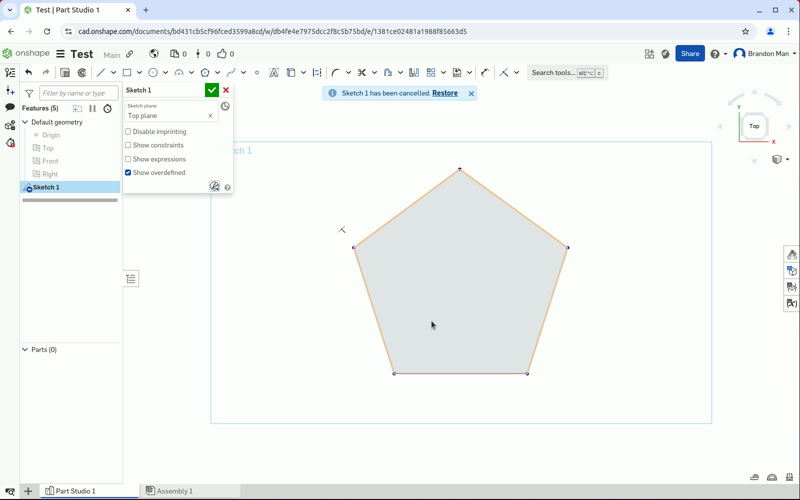
click(431, 320)
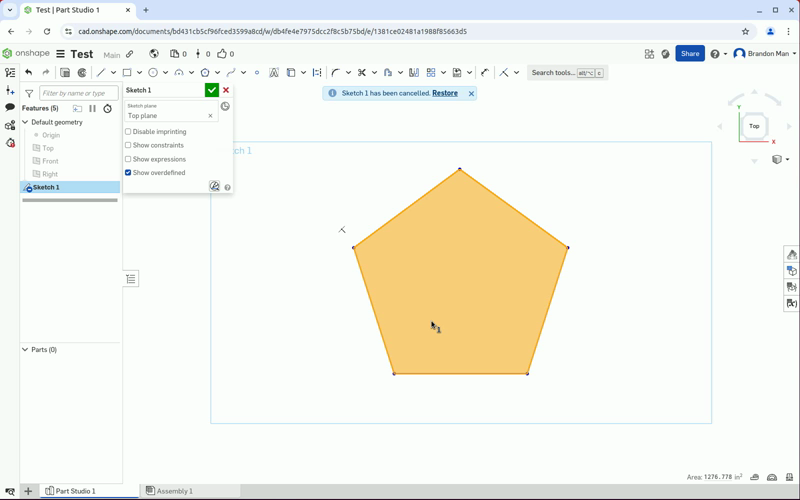
mouse_move(73, 352)
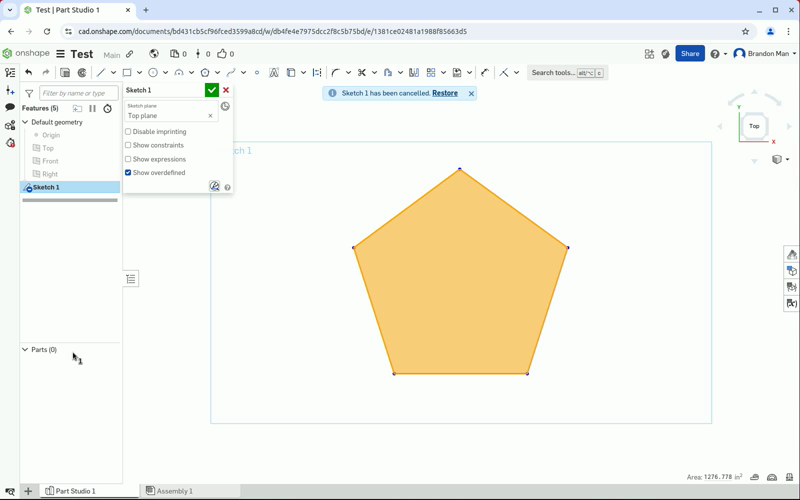
key(shift+y)
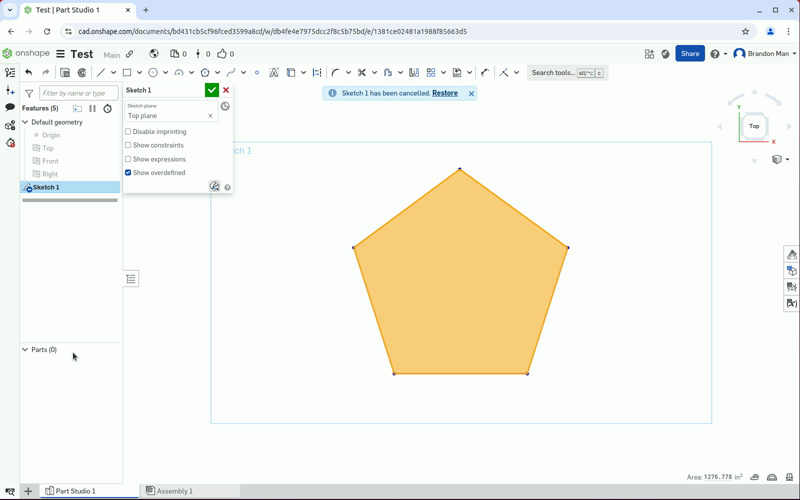
key(shift+e)
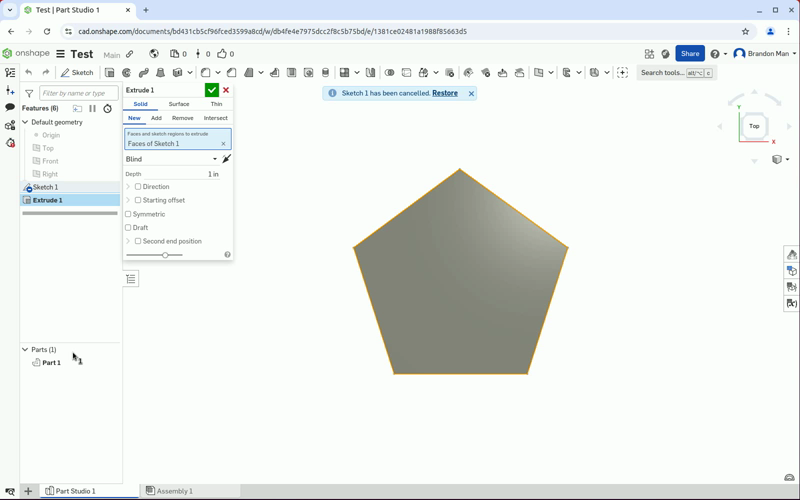
mouse_move(143, 106)
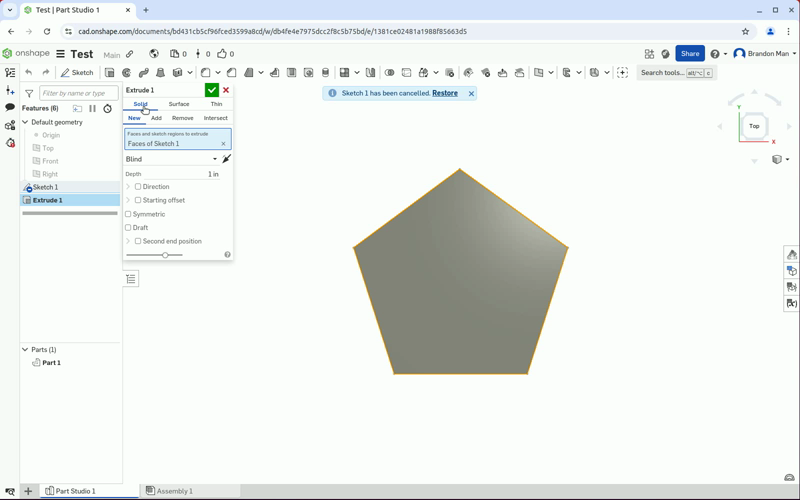
click(143, 106)
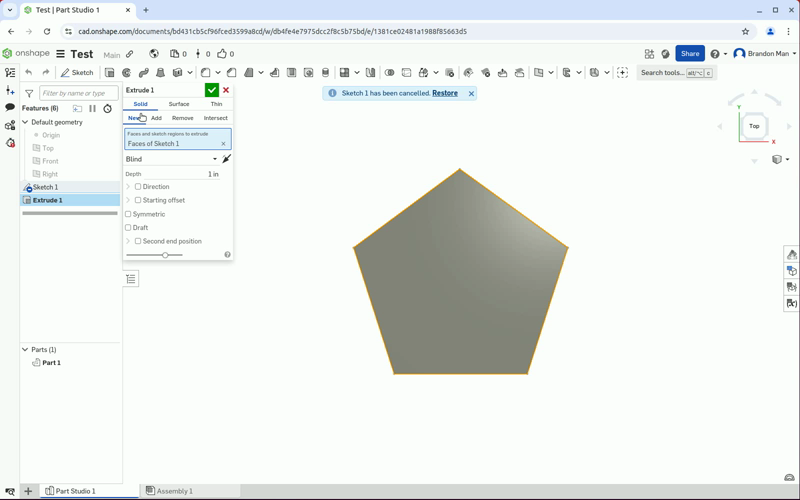
mouse_move(137, 120)
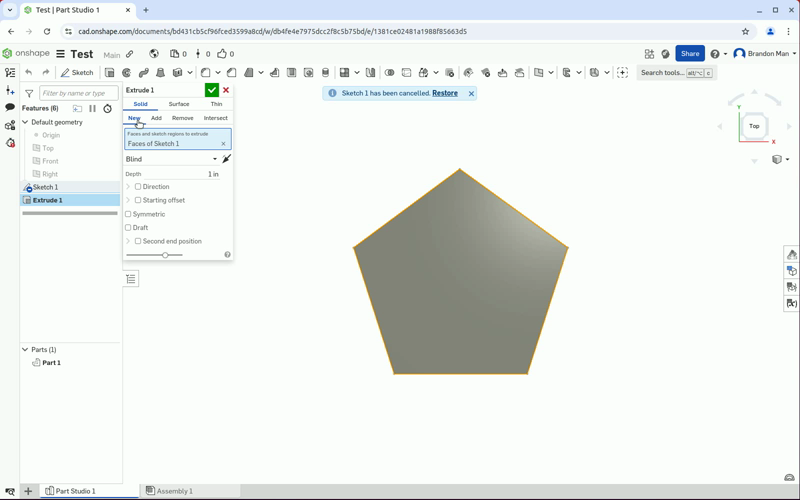
click(137, 120)
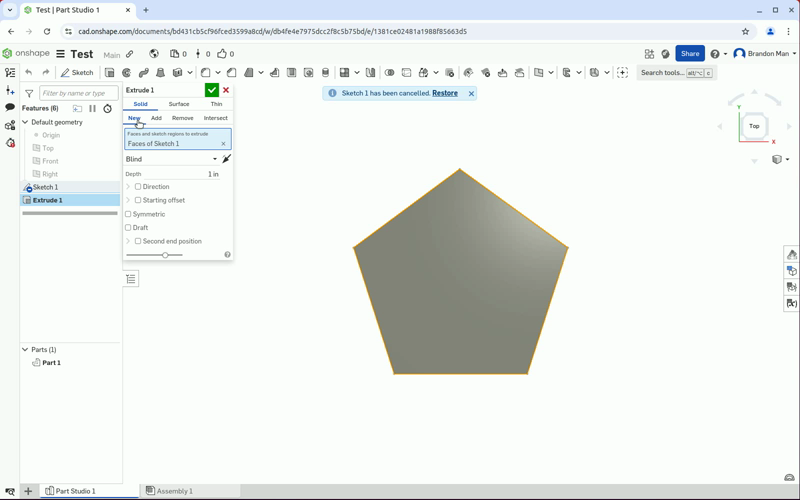
key(tab, 4)
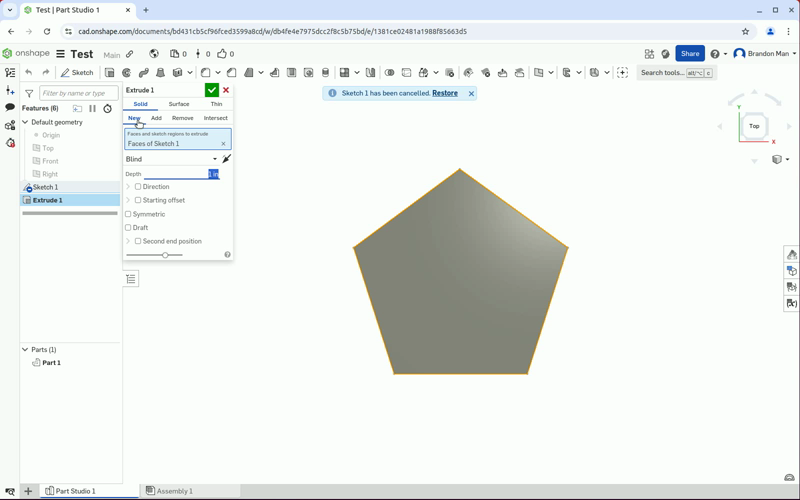
text(4.574)
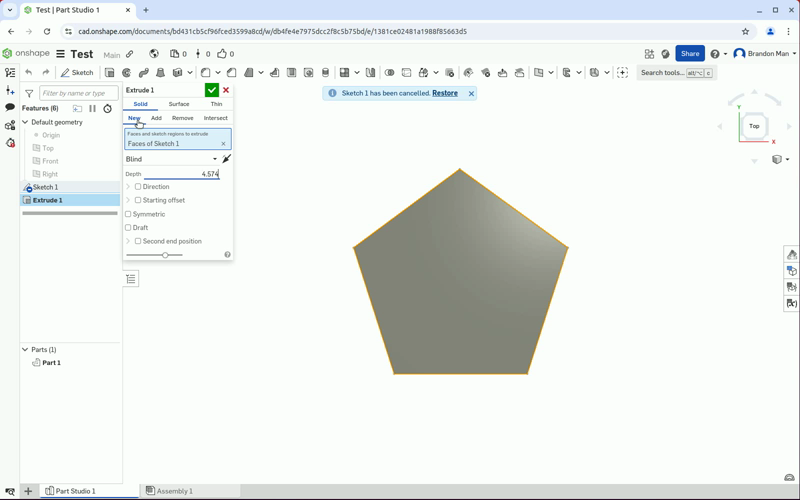
key(enter)
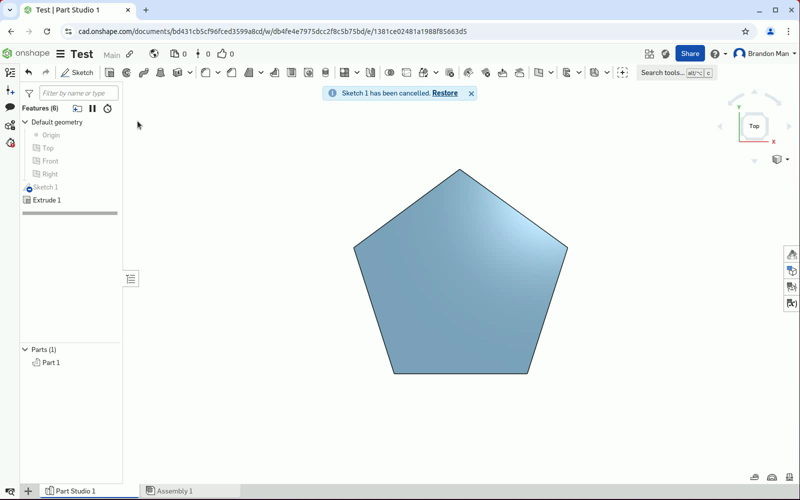
key(shift+h)
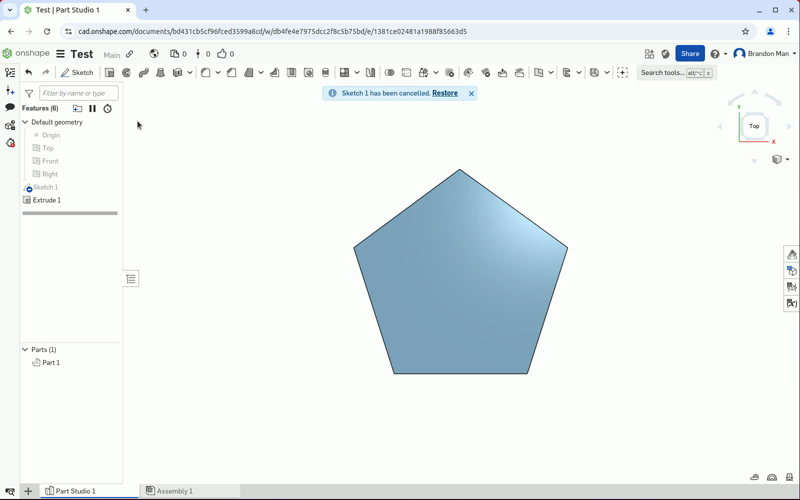
key(shift+h)
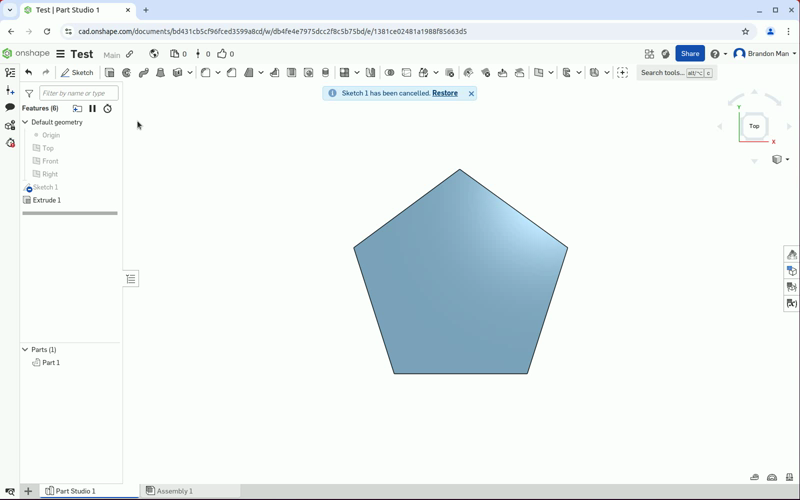
mouse_move(73, 189)
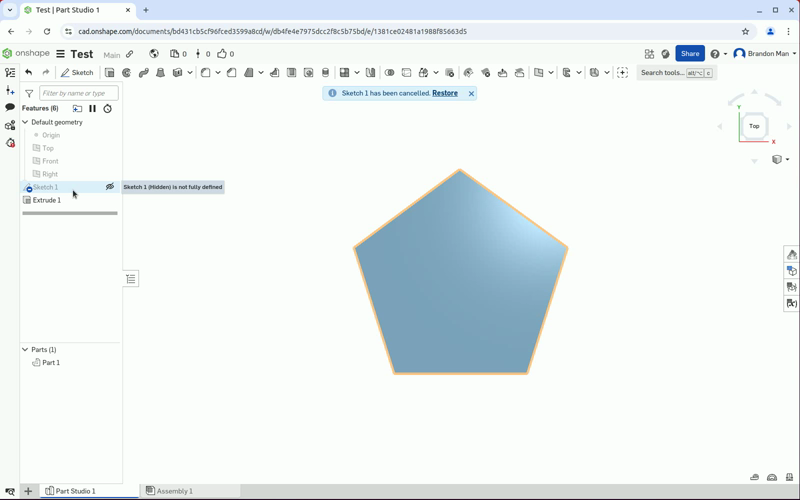
click(73, 189)
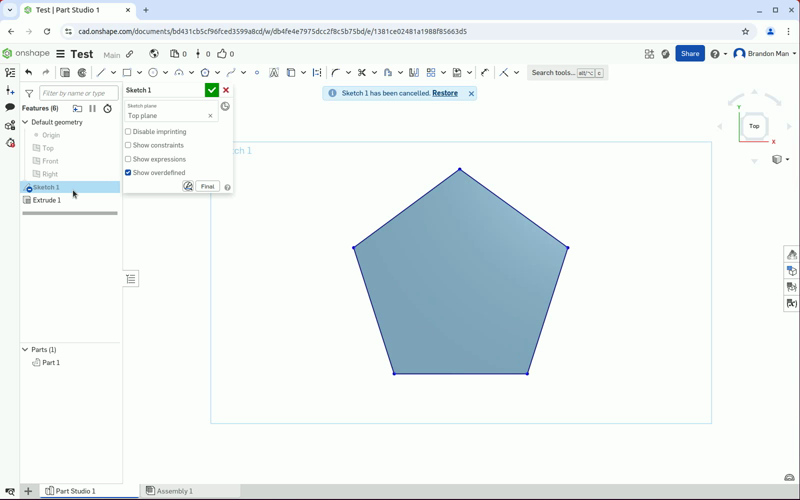
mouse_move(229, 92)
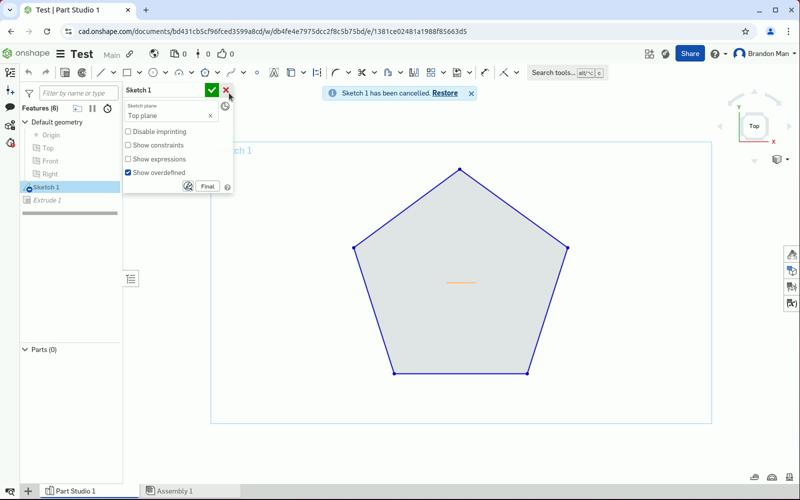
click(229, 92)
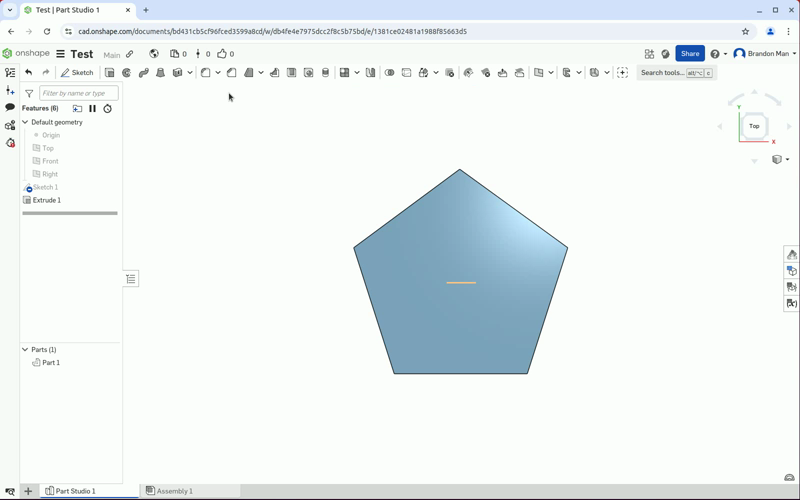
mouse_move(541, 75)
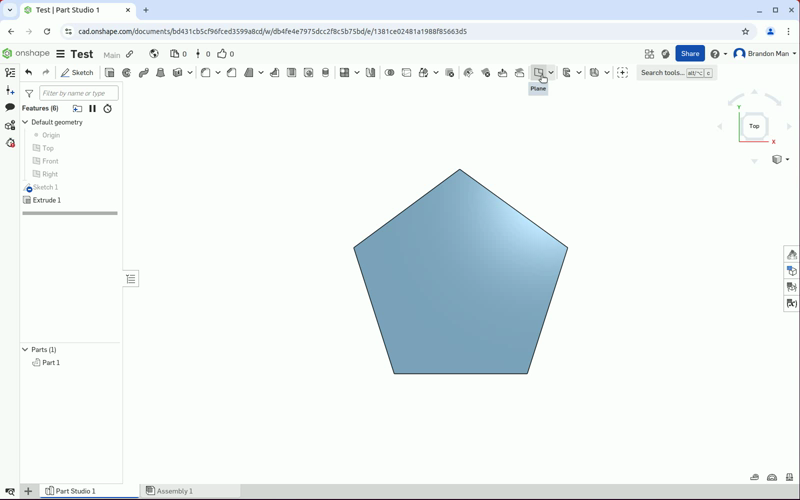
click(541, 75)
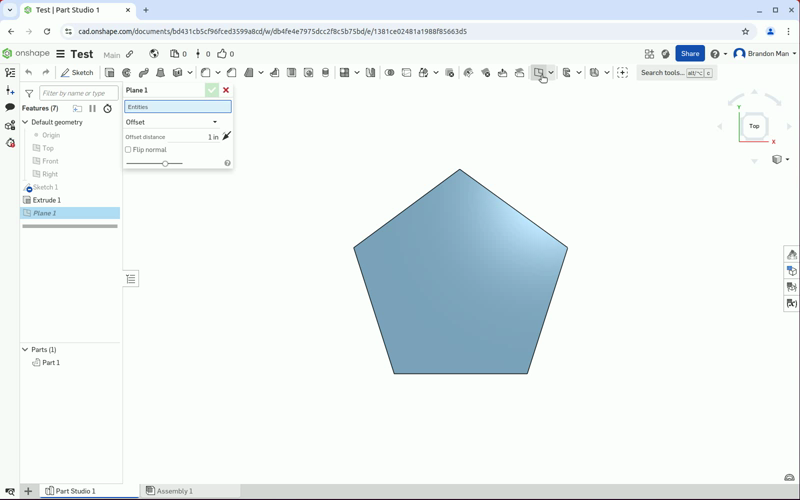
mouse_move(73, 150)
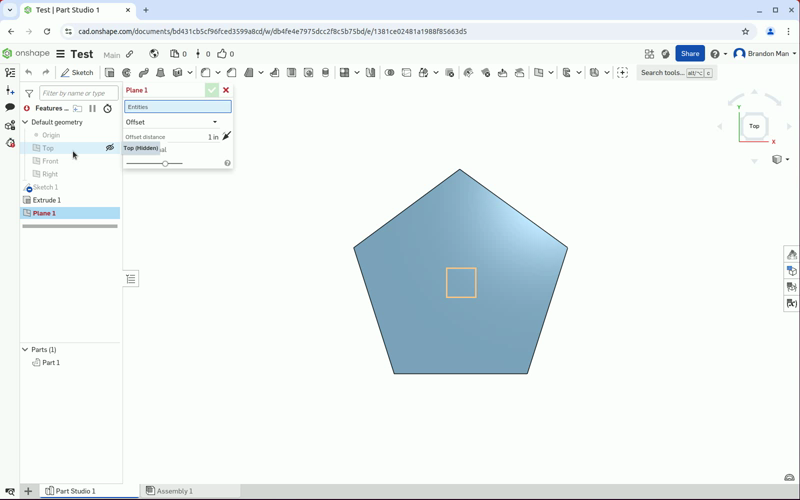
click(73, 150)
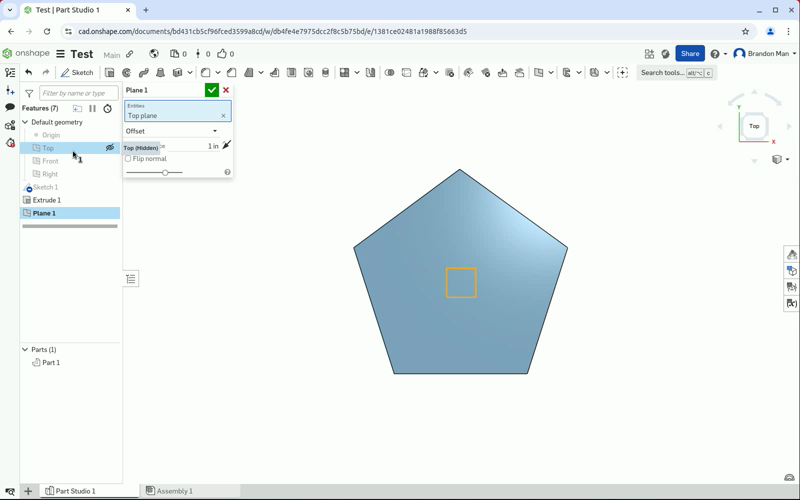
key(tab, 2)
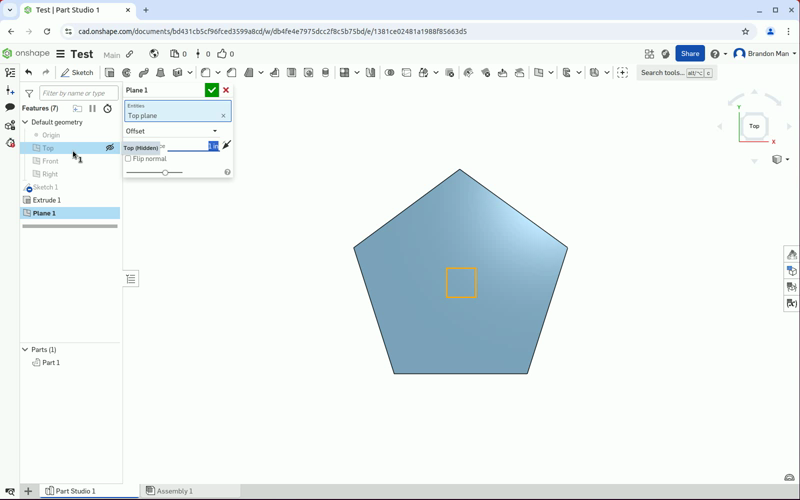
text(4.56)
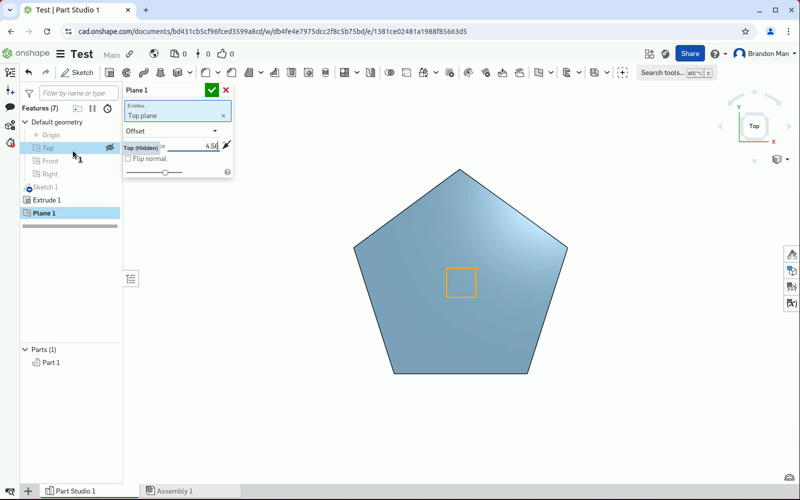
key(enter, 2)
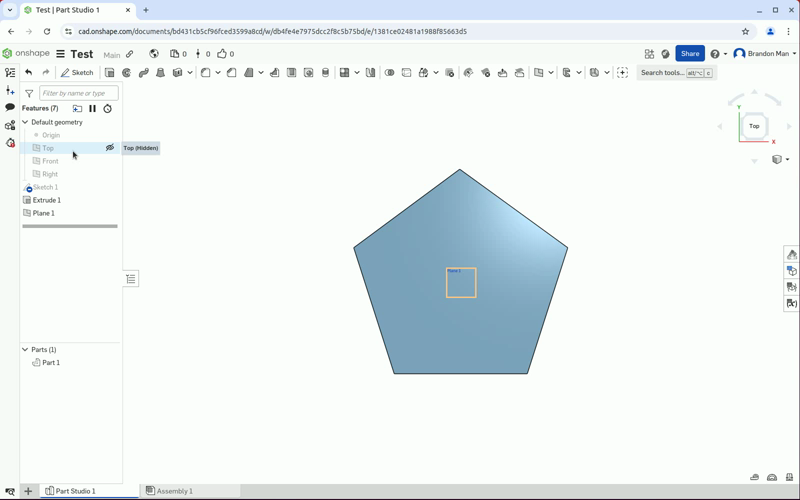
key(shift+s)
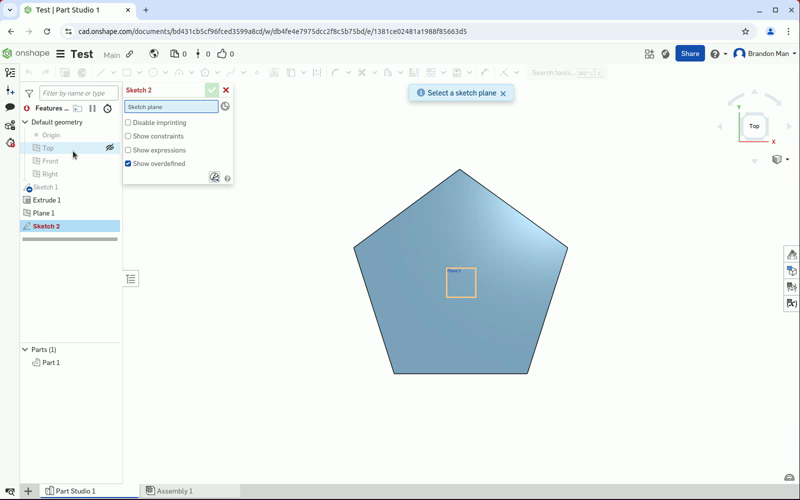
mouse_move(73, 215)
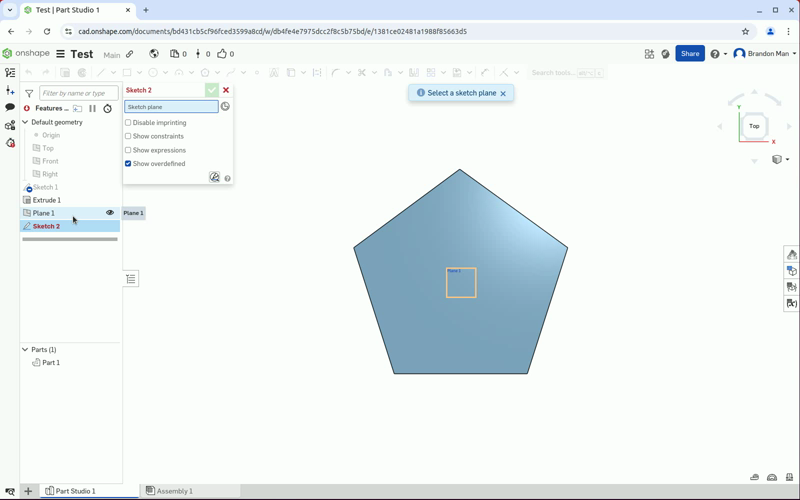
click(73, 215)
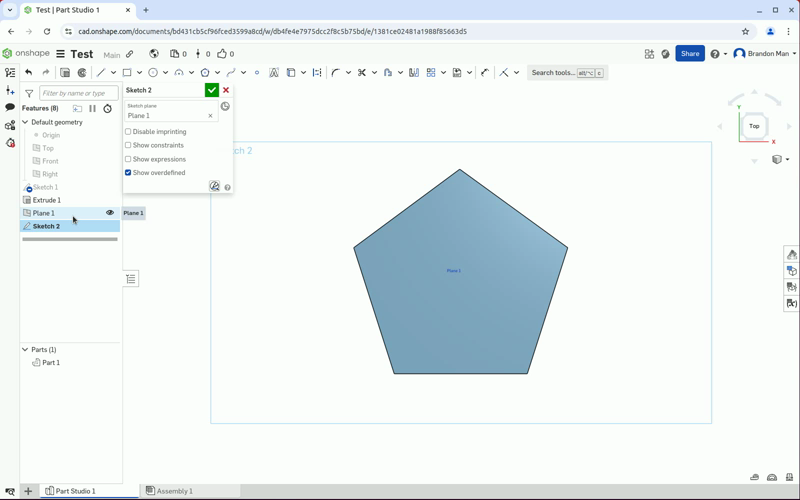
mouse_move(73, 352)
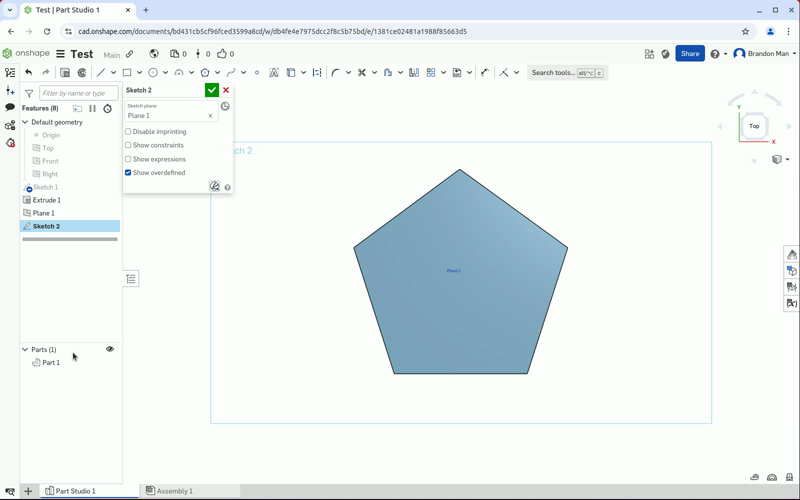
key(y)
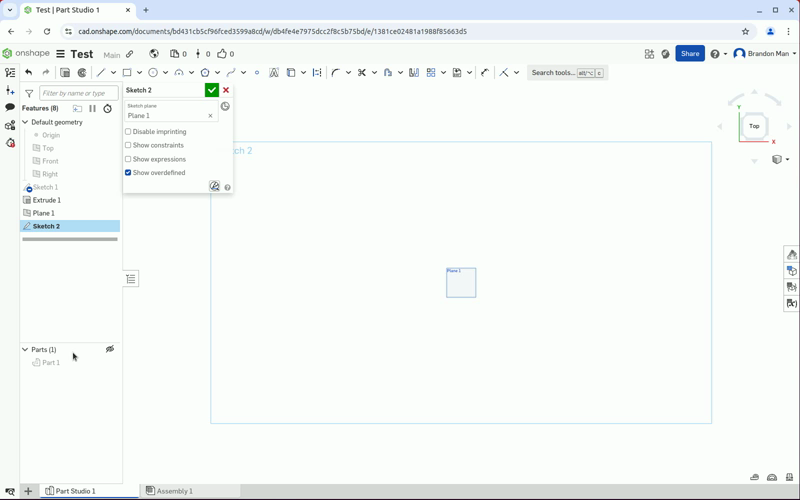
key(c)
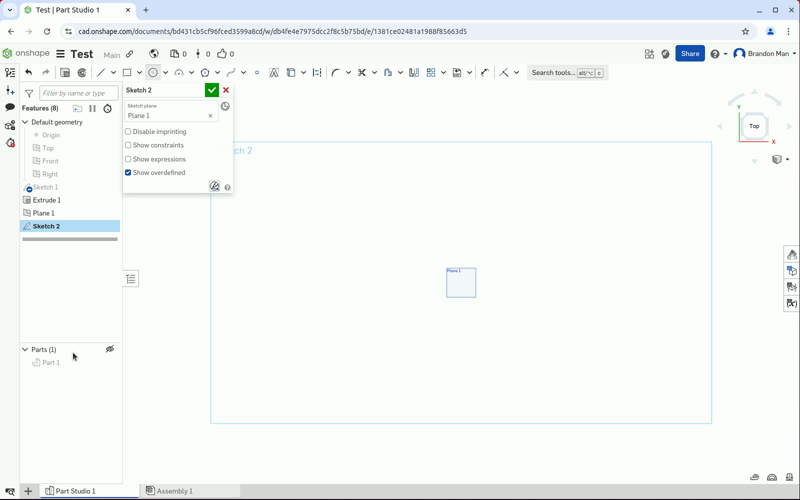
key_down(shift)
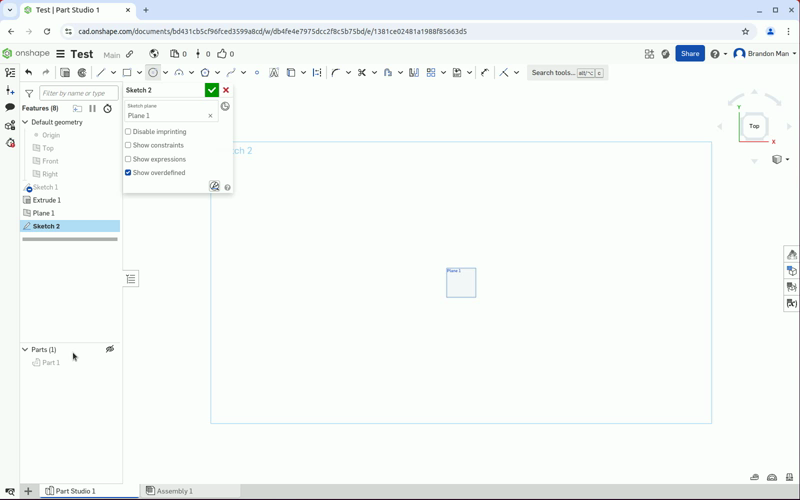
mouse_move(461, 282)
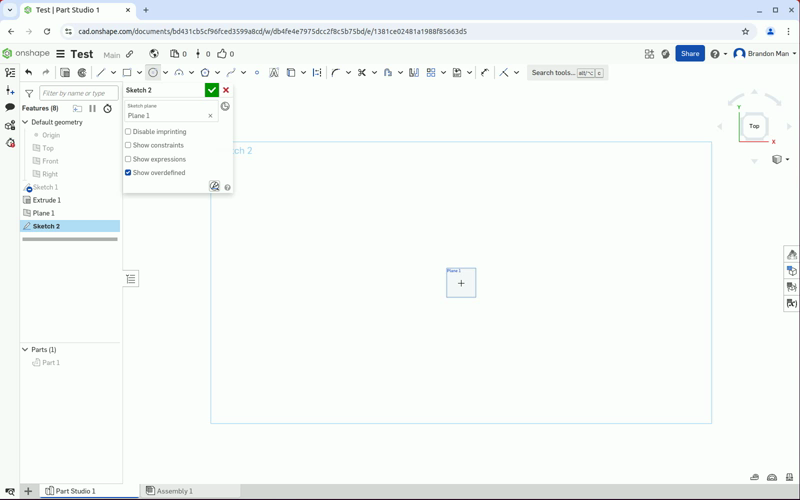
click(461, 282)
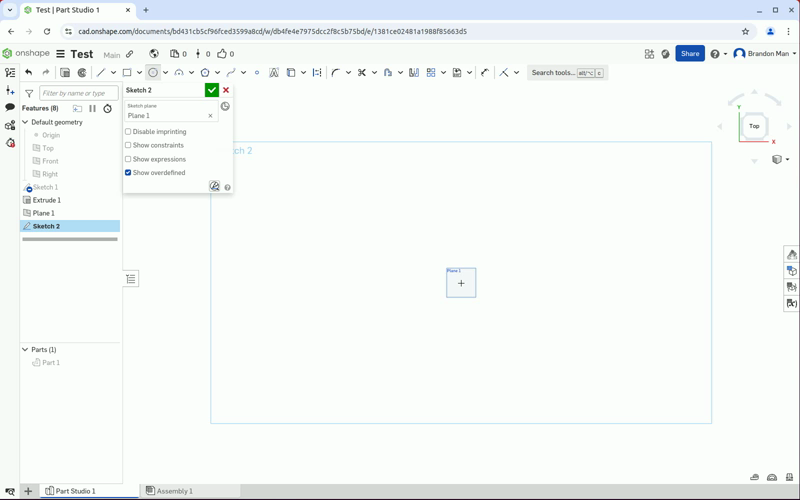
key_up(shift)
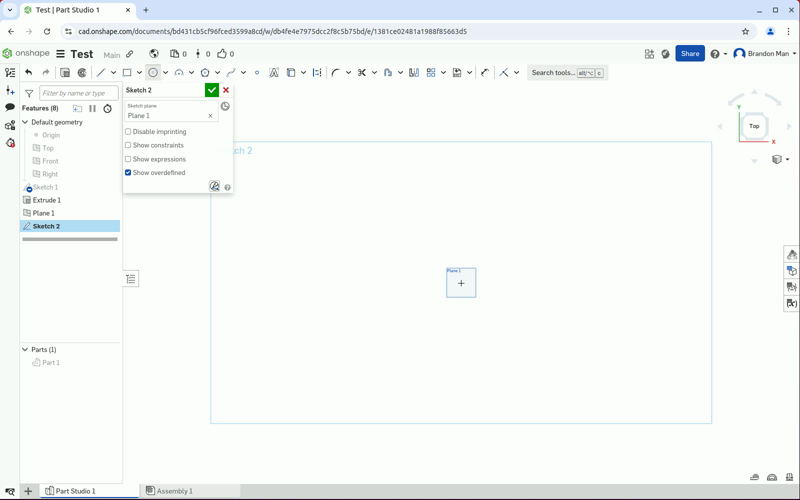
mouse_move(544, 282)
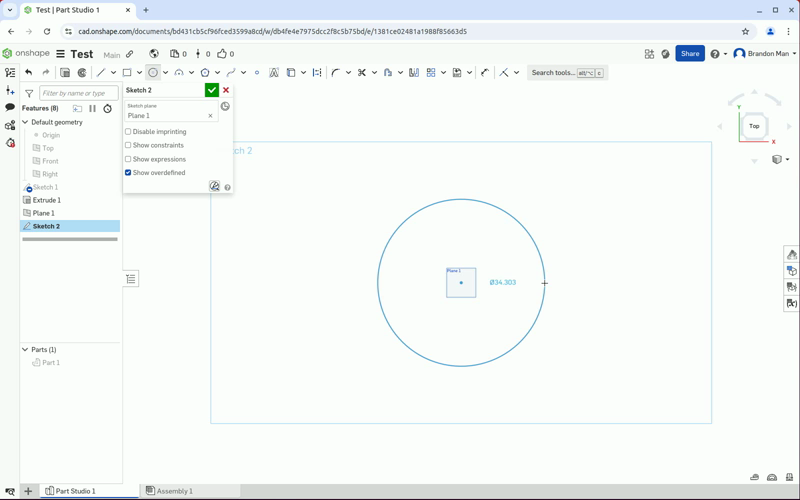
click(544, 282)
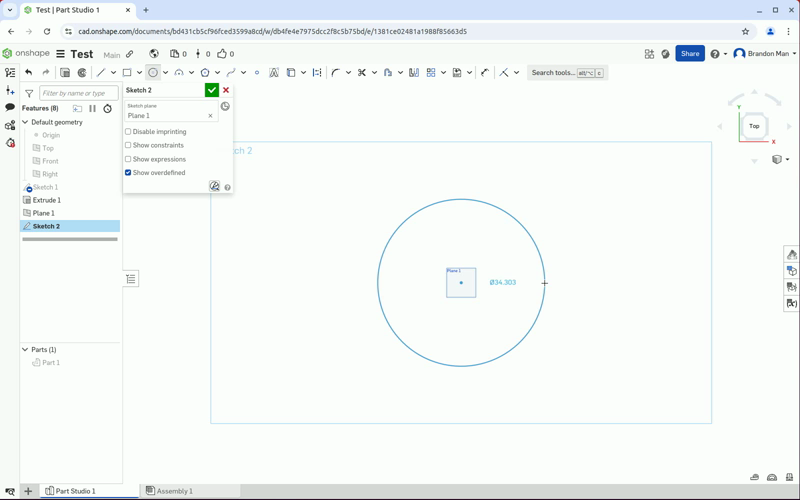
key(esc)
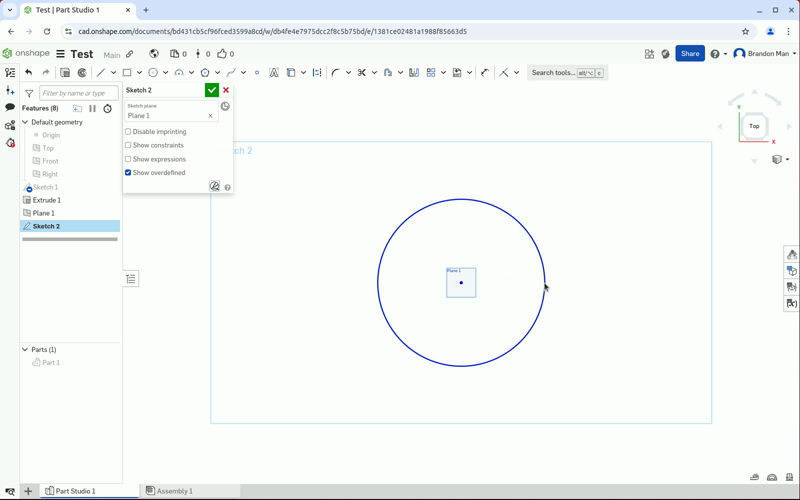
mouse_move(439, 268)
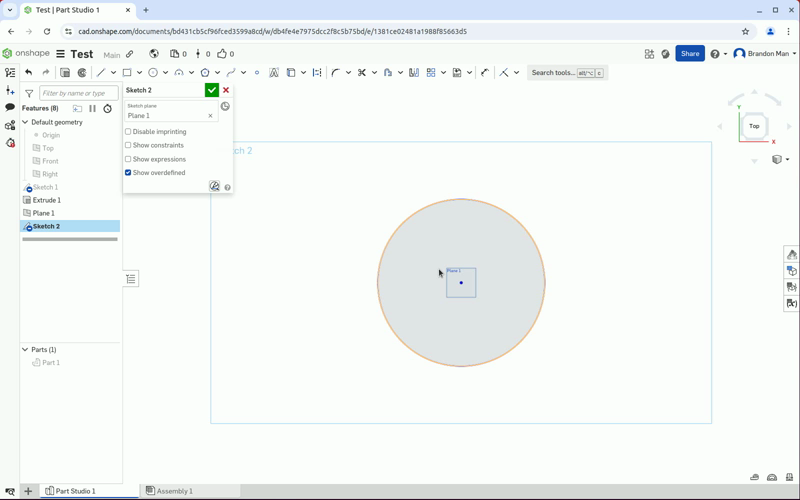
click(439, 268)
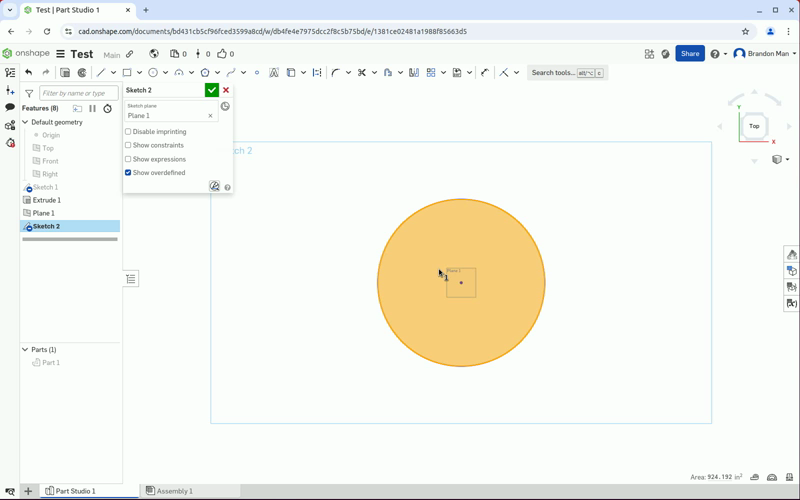
mouse_move(73, 352)
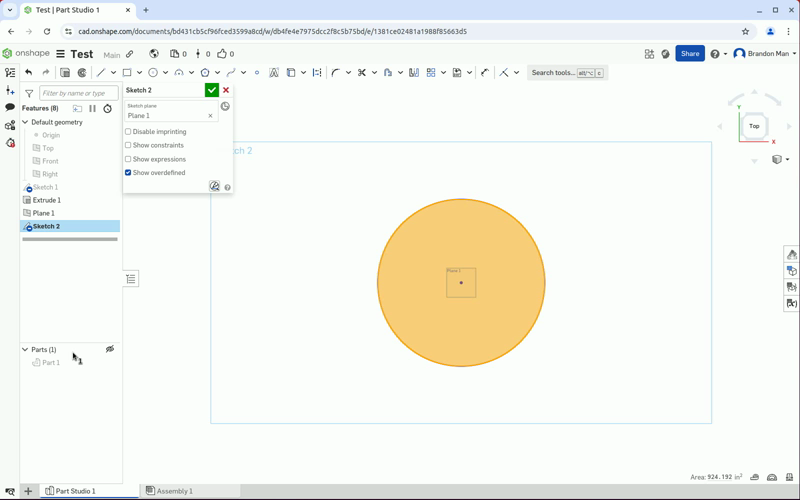
key(shift+y)
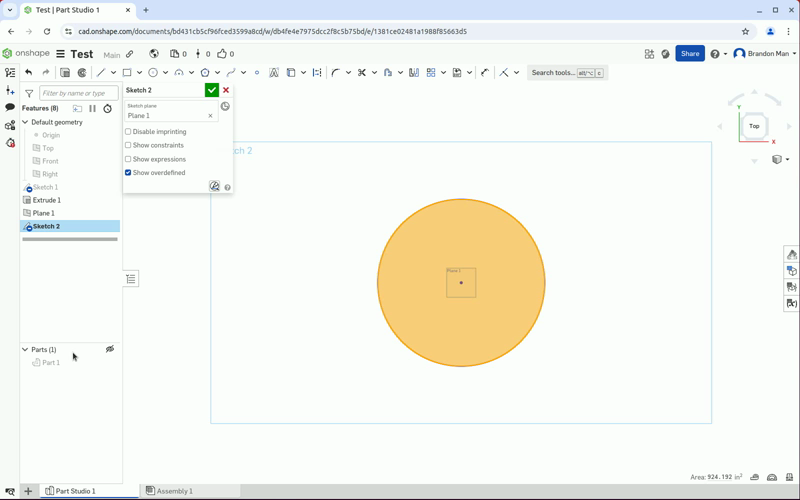
key(shift+e)
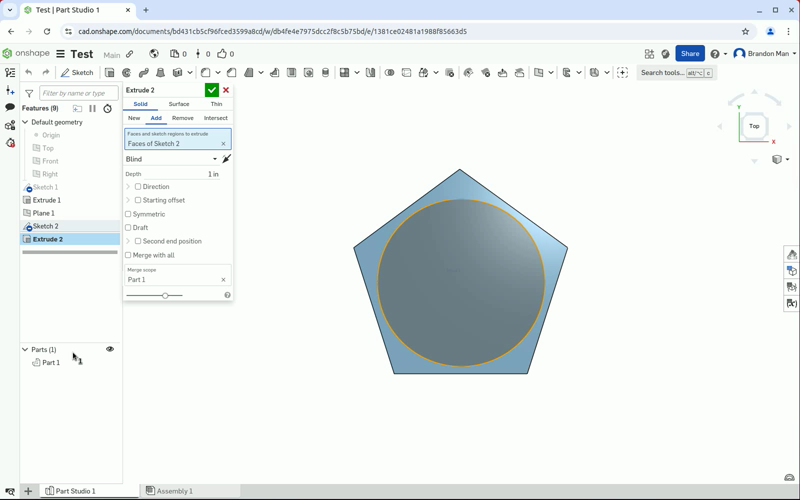
mouse_move(143, 106)
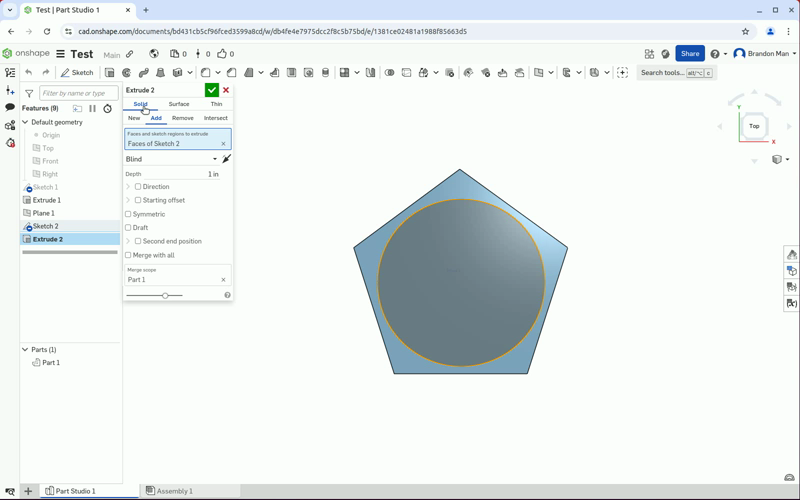
click(143, 106)
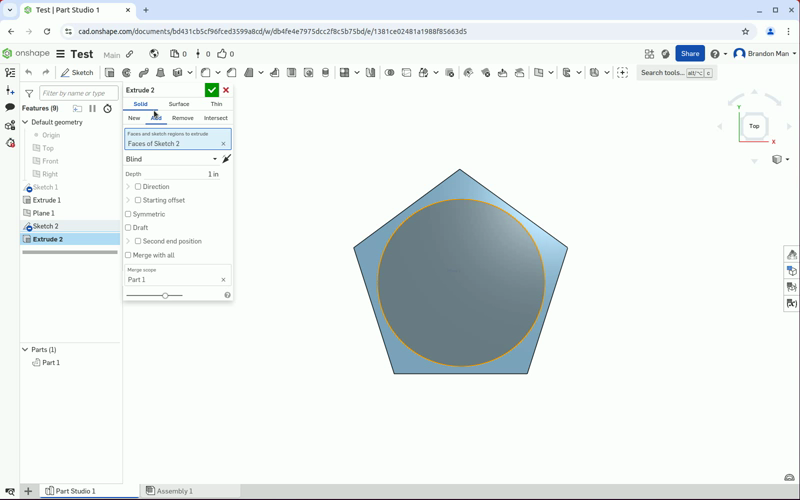
mouse_move(186, 120)
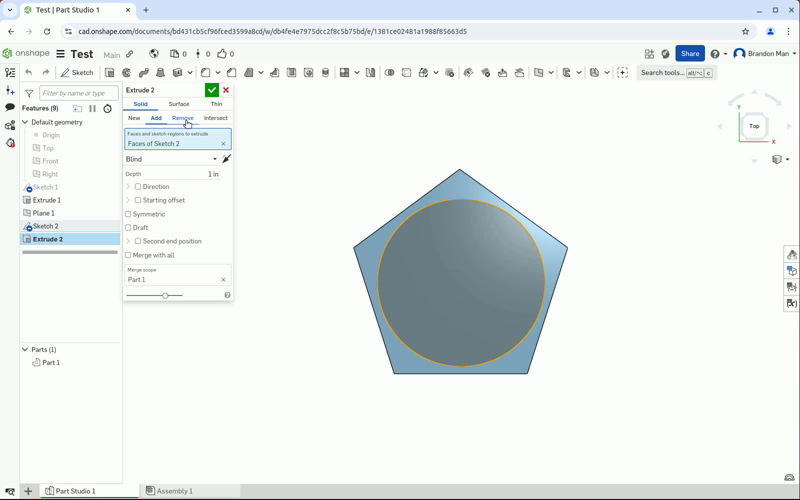
click(186, 120)
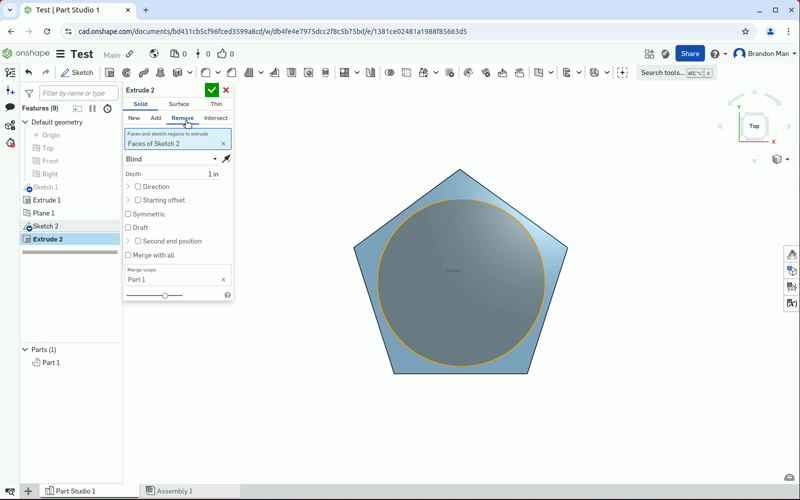
key(tab, 4)
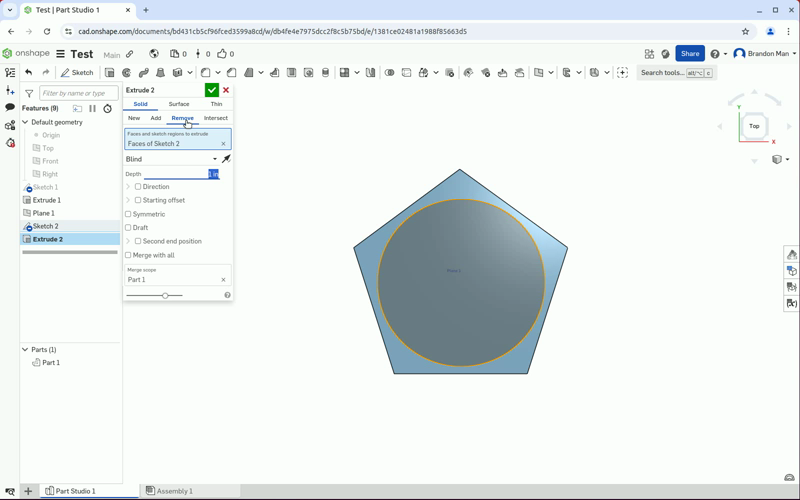
text(2.889)
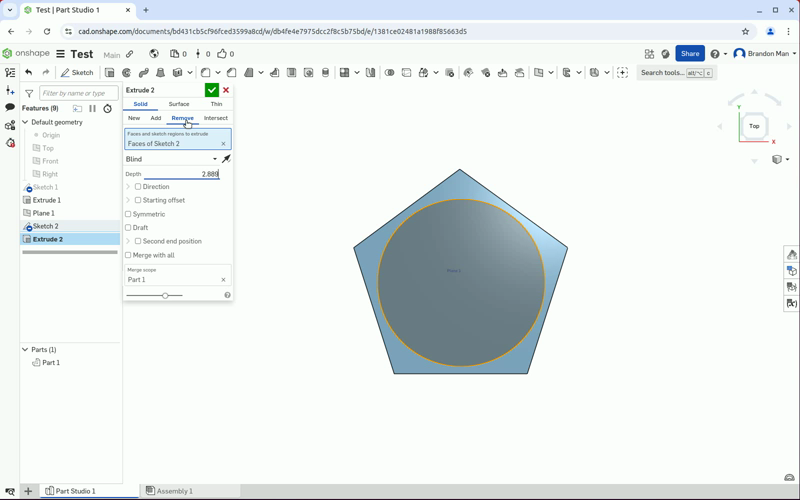
key(tab, 6)
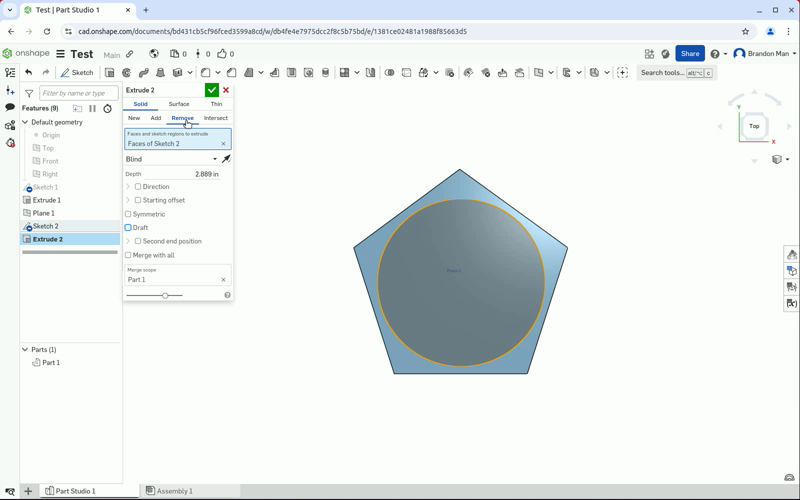
key(space)
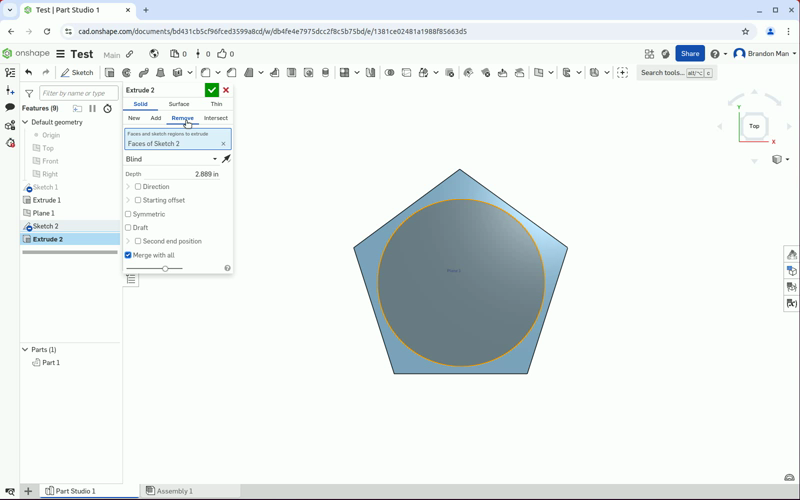
key(enter)
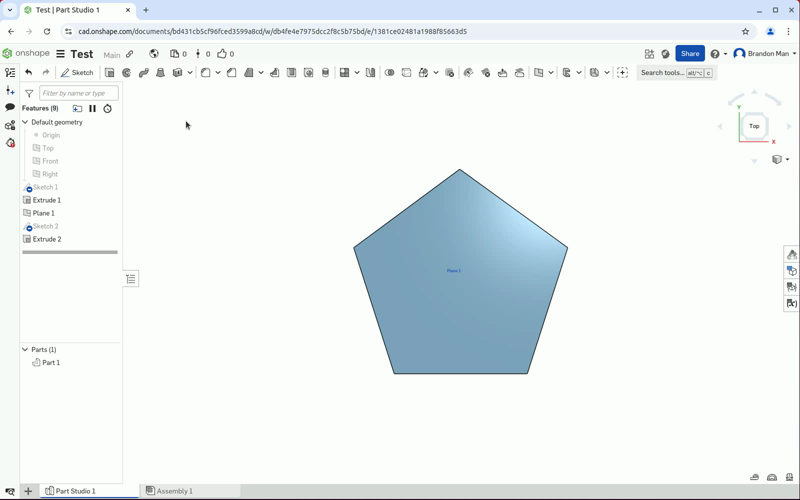
key(shift+h)
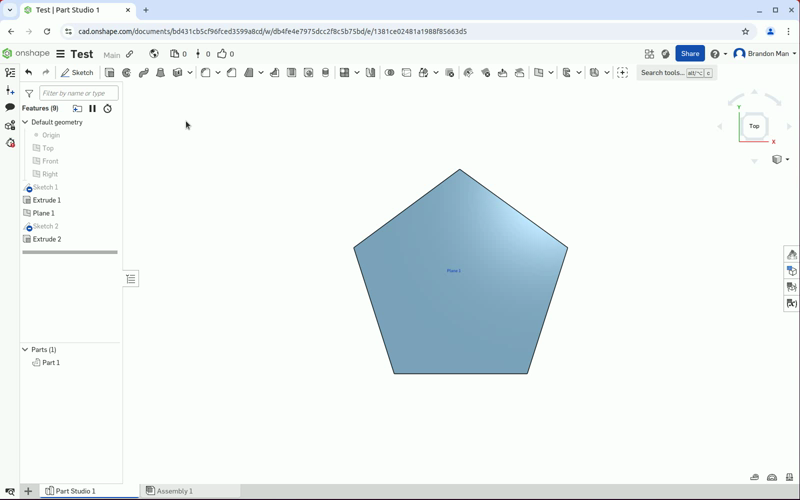
key(shift+h)
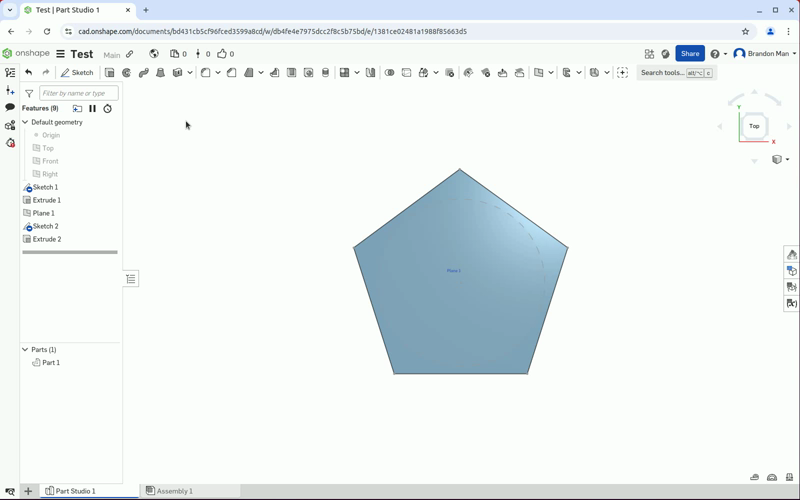
key(shift+7)
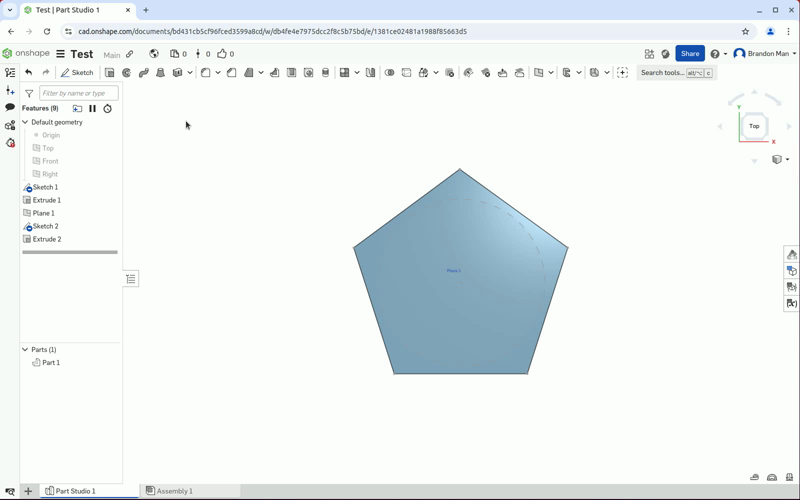
key(up, 3)
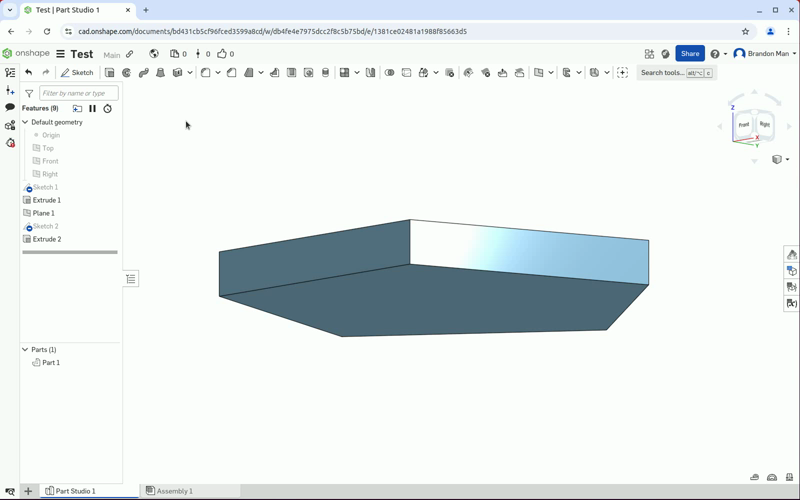
key(left, 3)
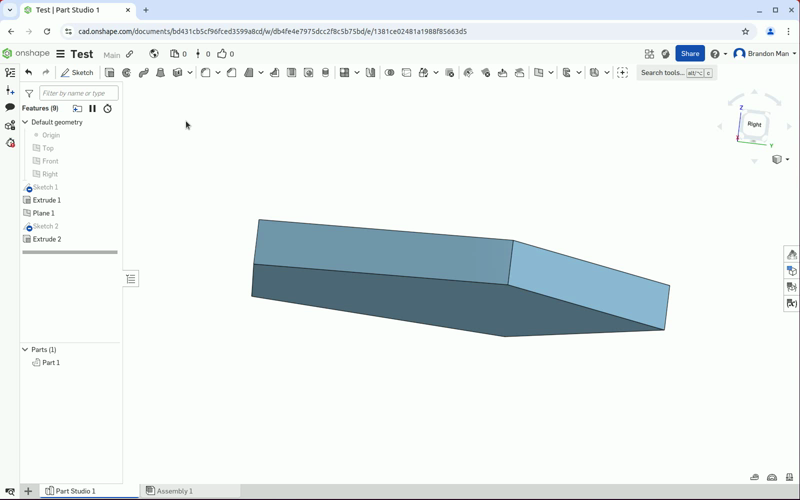
key(right, 3)
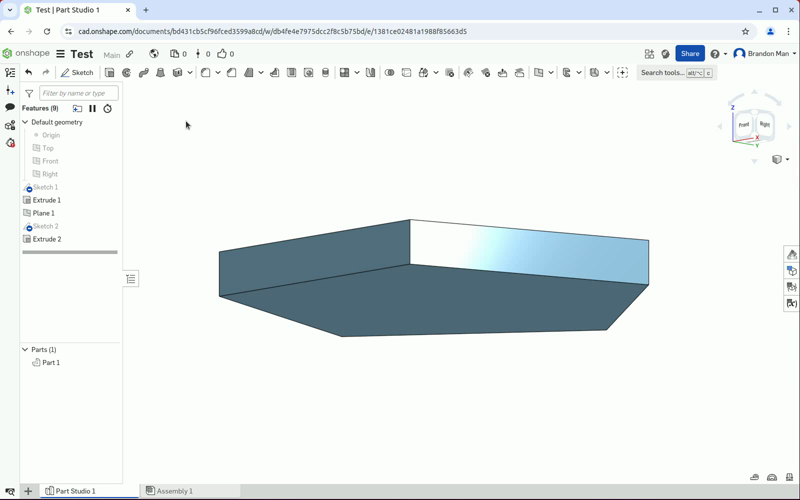
key(down, 3)
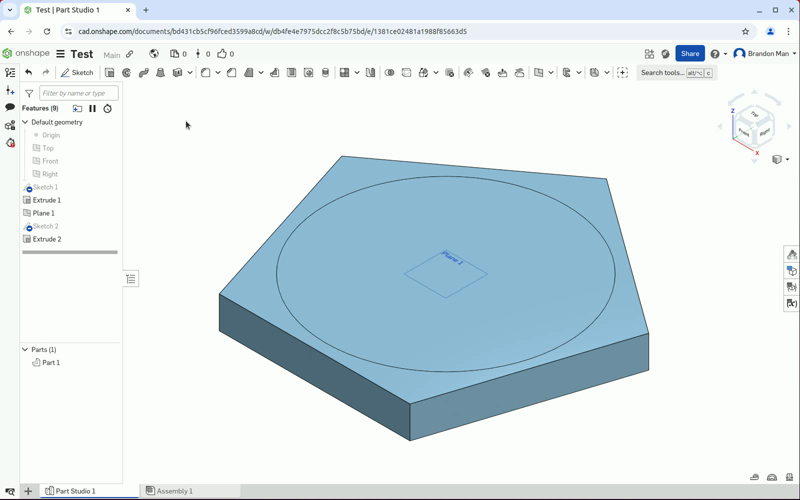
mouse_move(73, 189)
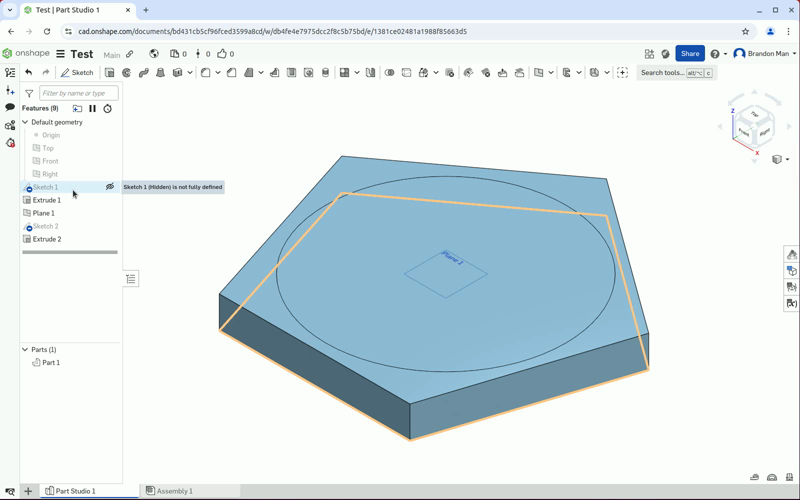
click(73, 189)